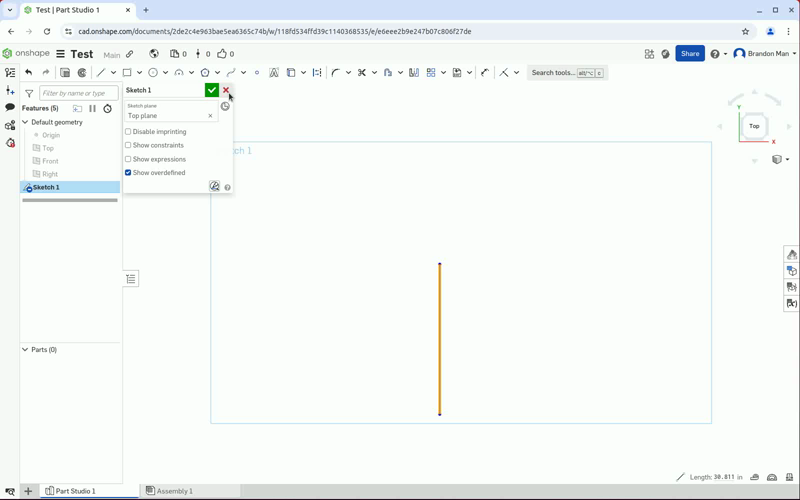
key(shift+h)
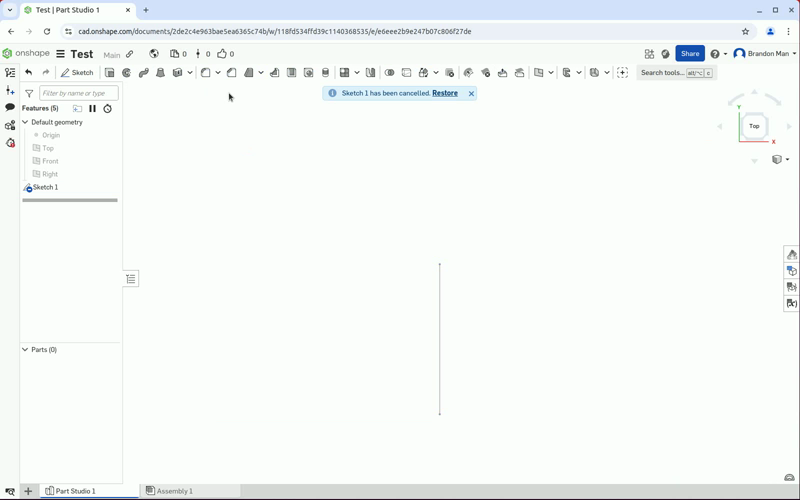
key(shift+s)
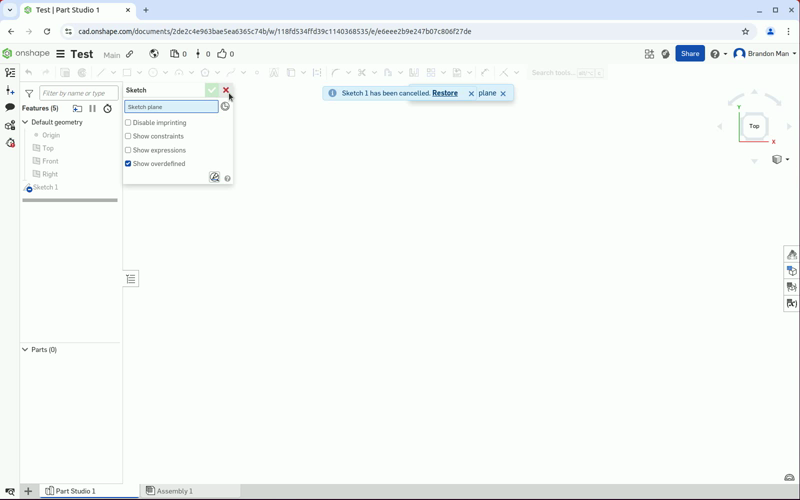
mouse_move(73, 150)
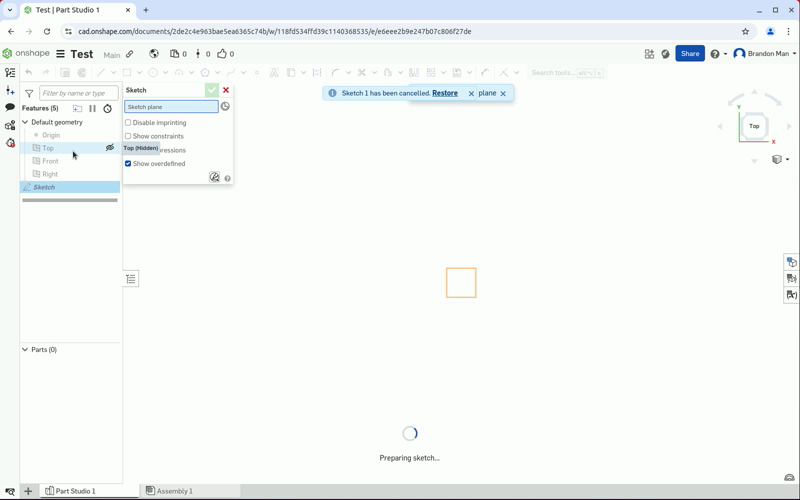
click(73, 150)
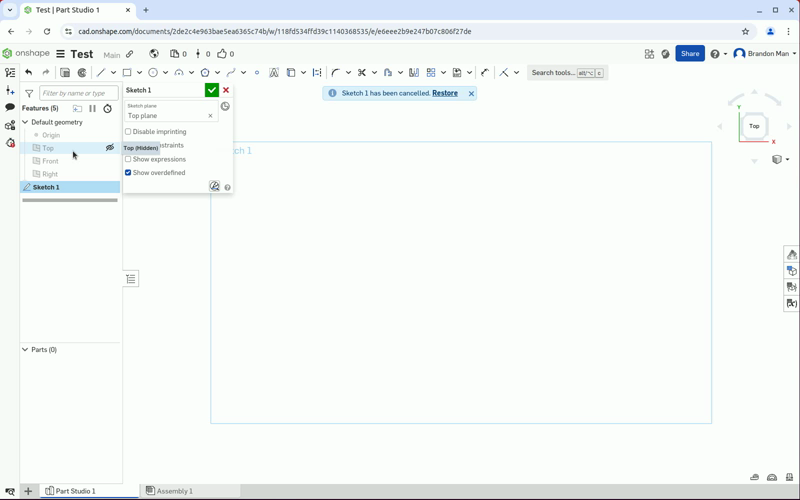
mouse_move(73, 352)
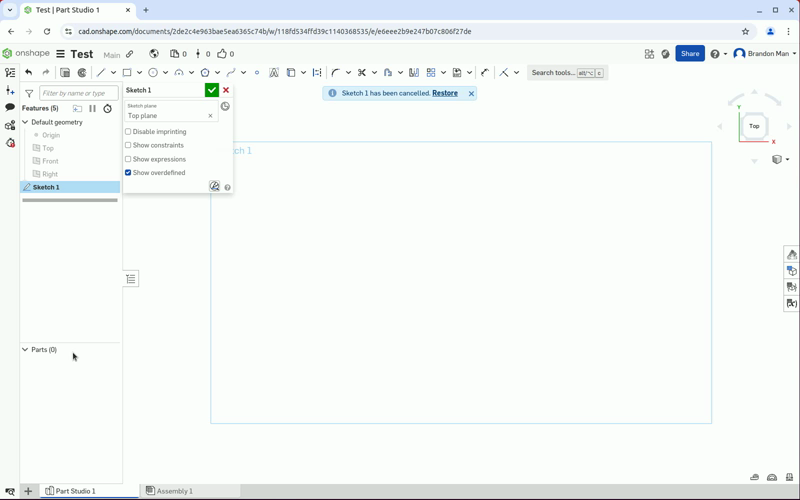
key(y)
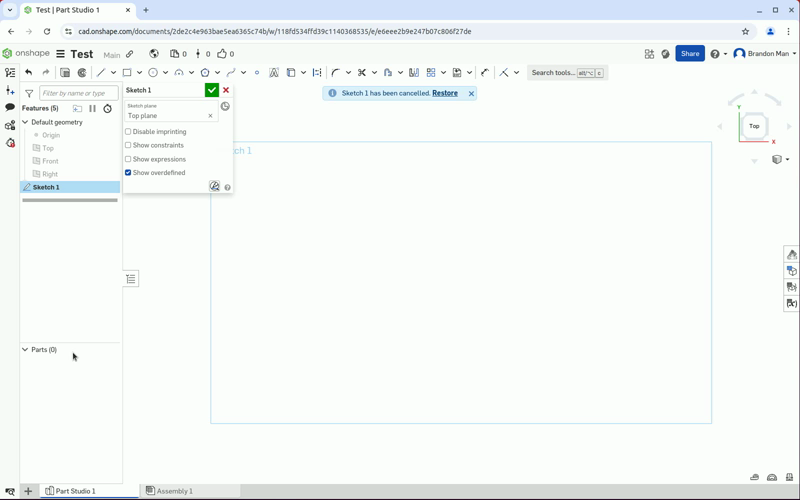
key(l)
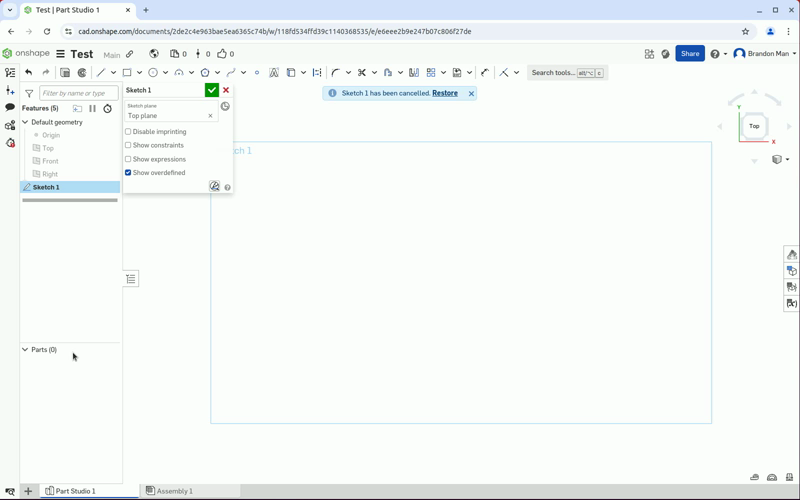
key_down(shift)
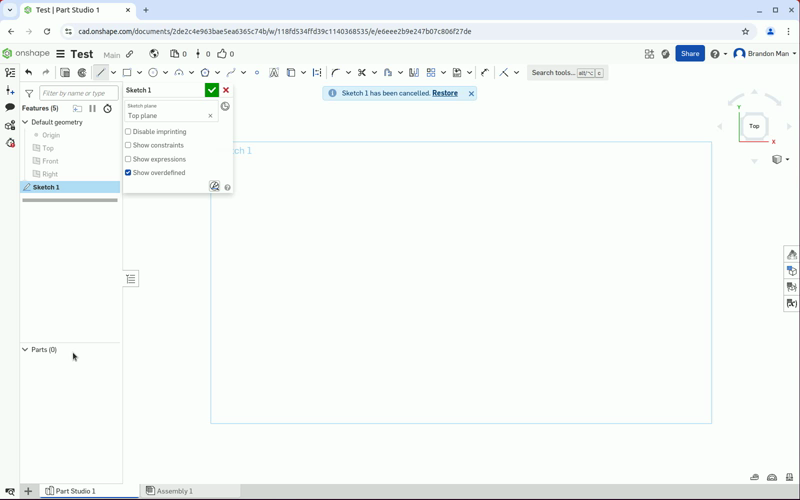
mouse_move(460, 282)
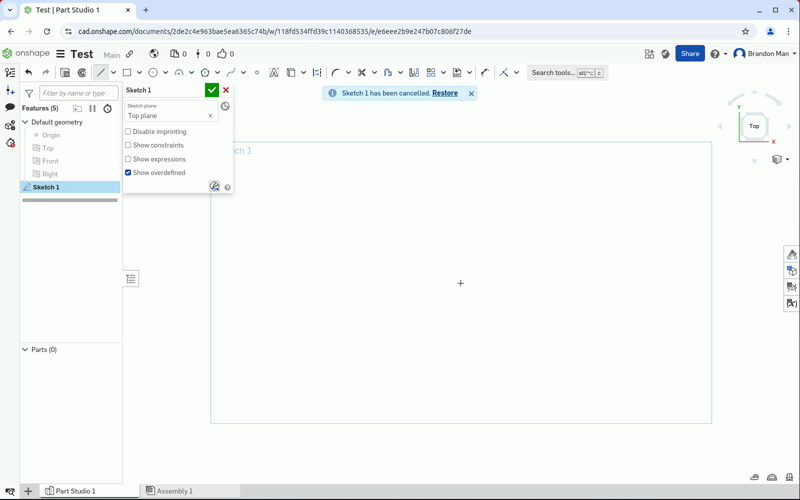
click(460, 282)
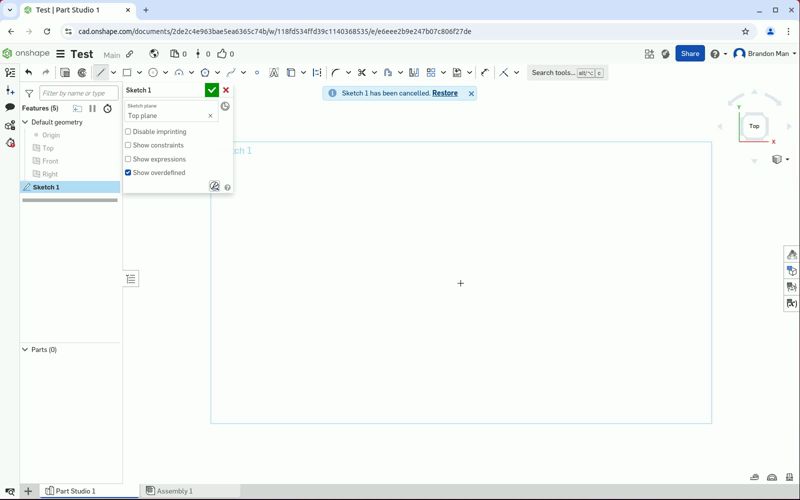
key_up(shift)
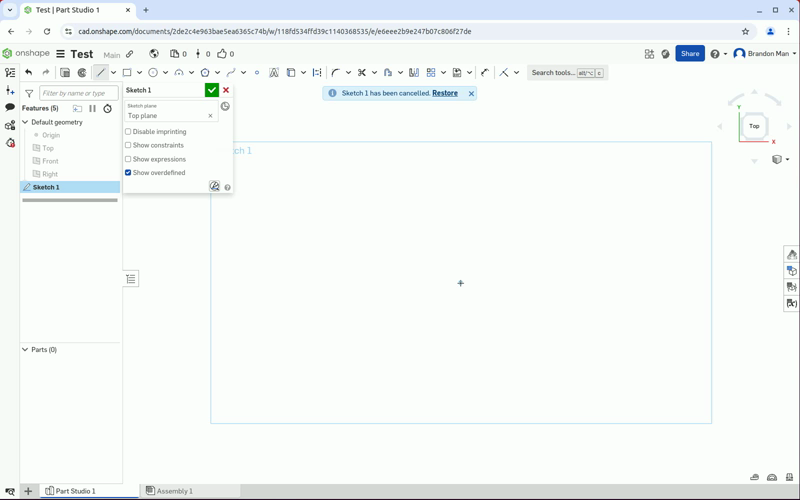
key_down(shift)
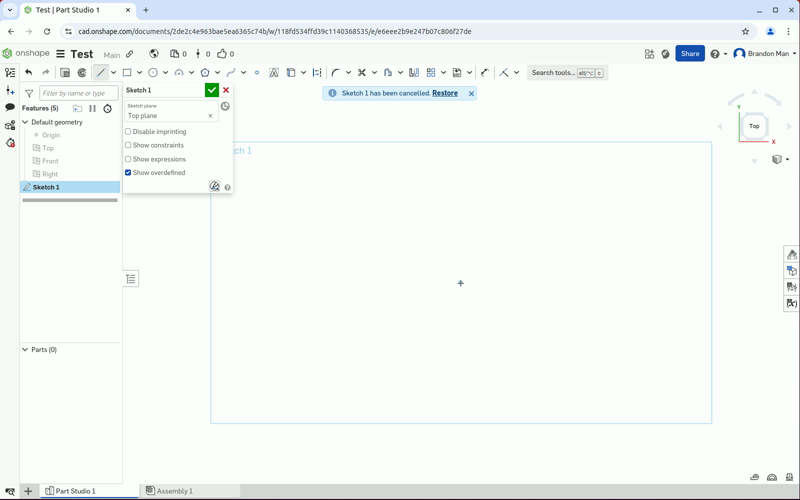
mouse_move(490, 282)
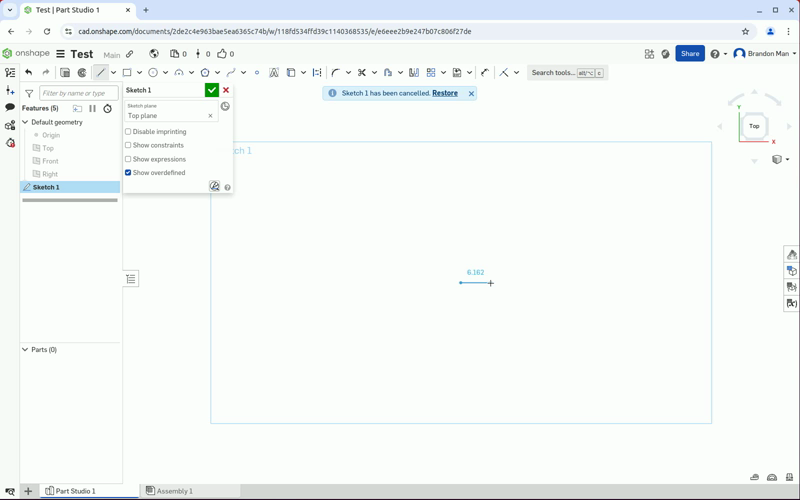
mouse_move(517, 282)
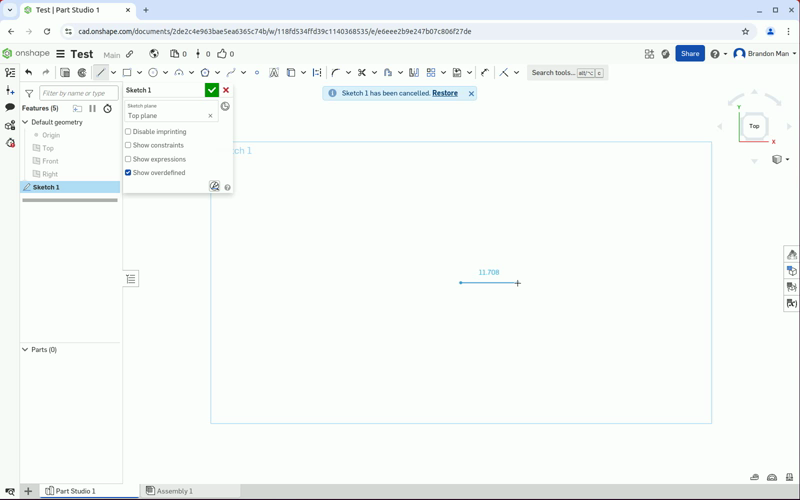
click(517, 282)
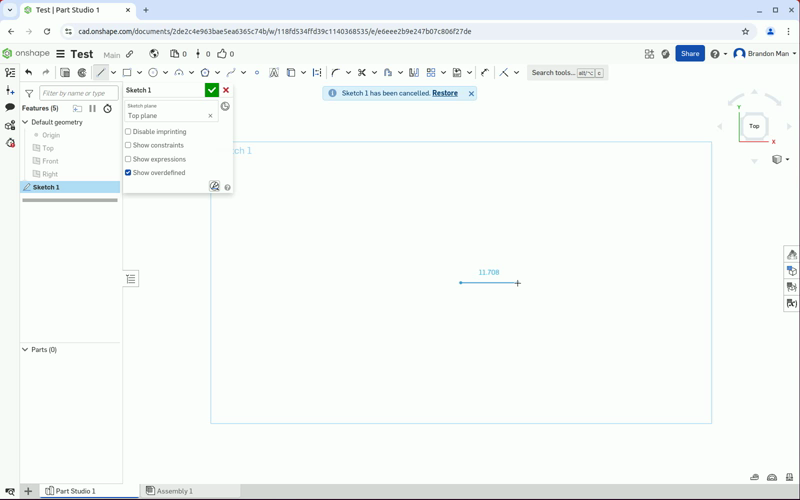
key_up(shift)
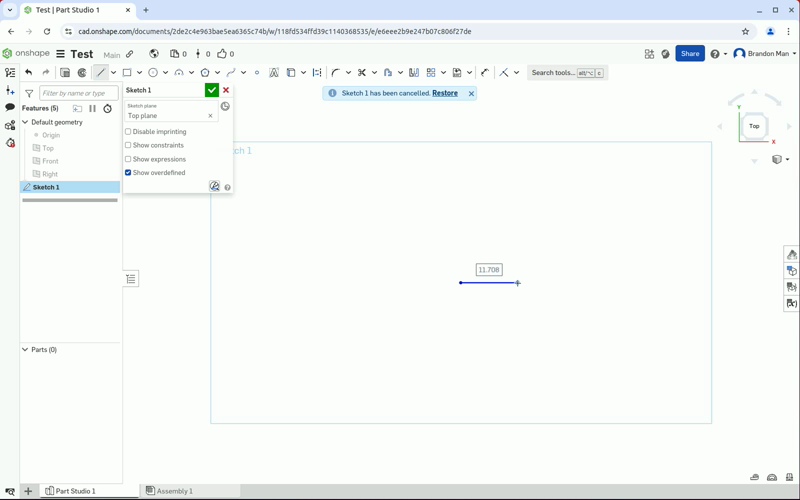
key_down(shift)
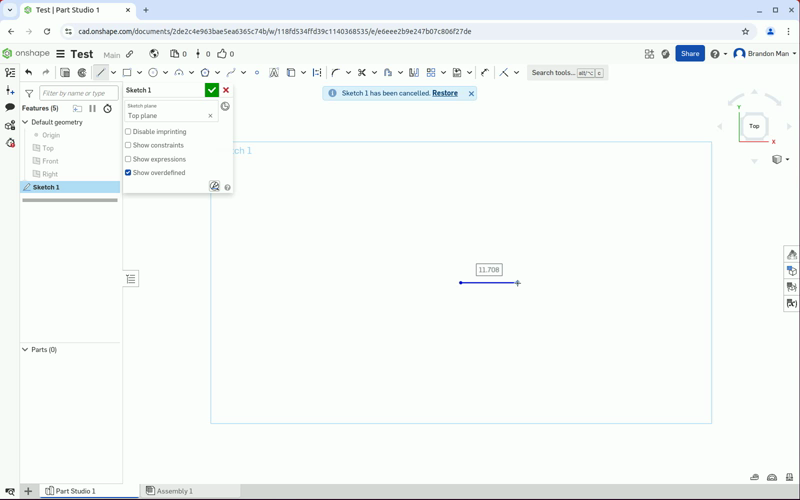
mouse_move(517, 170)
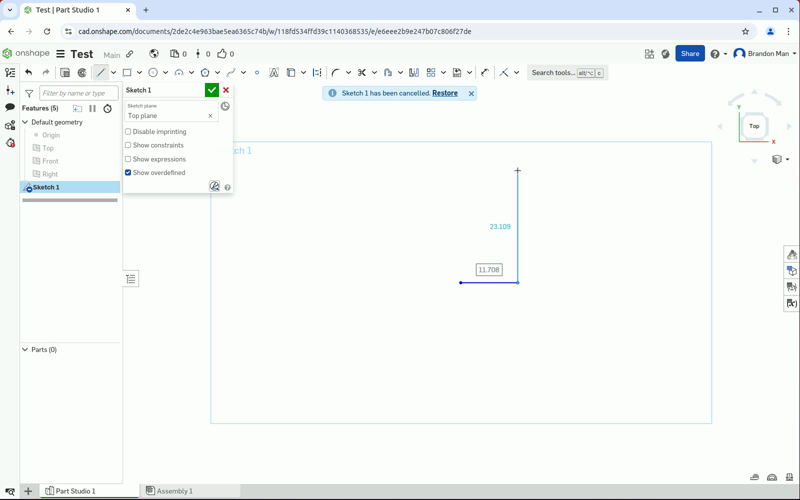
click(517, 170)
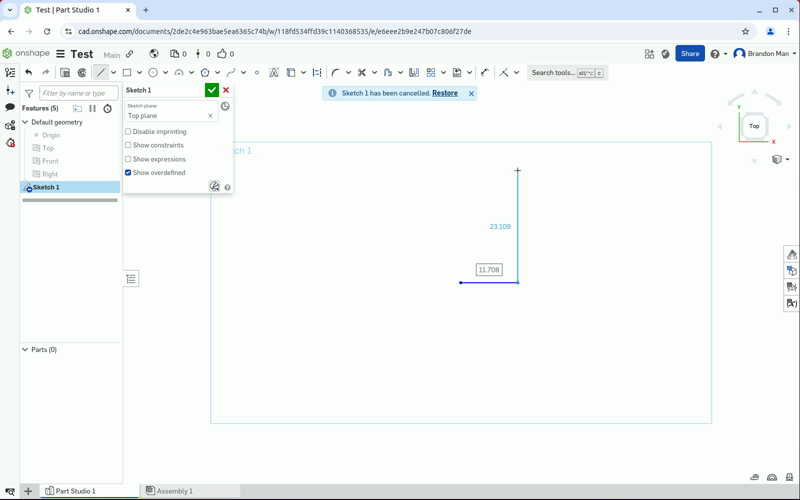
key_up(shift)
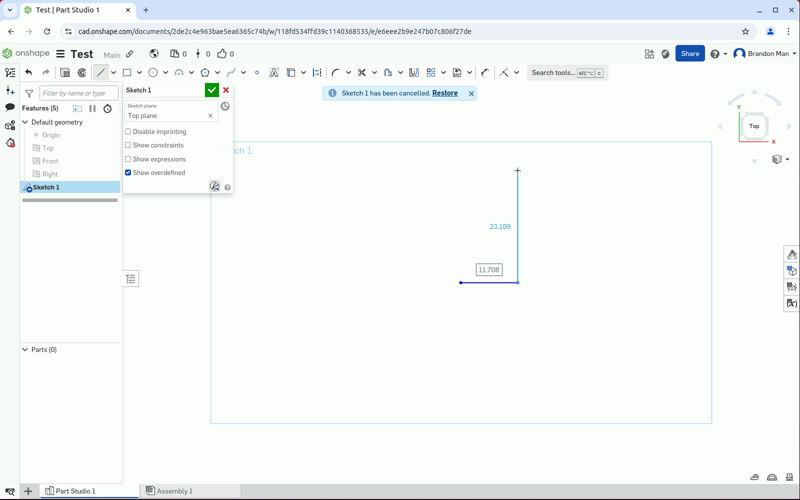
key_down(shift)
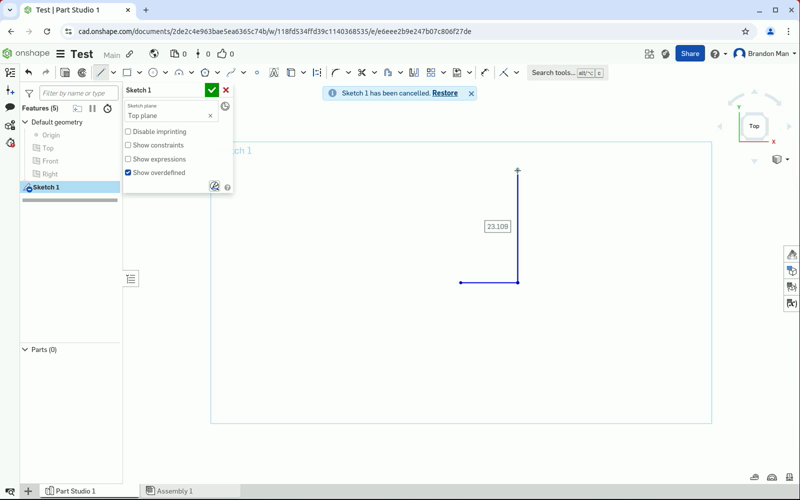
mouse_move(547, 170)
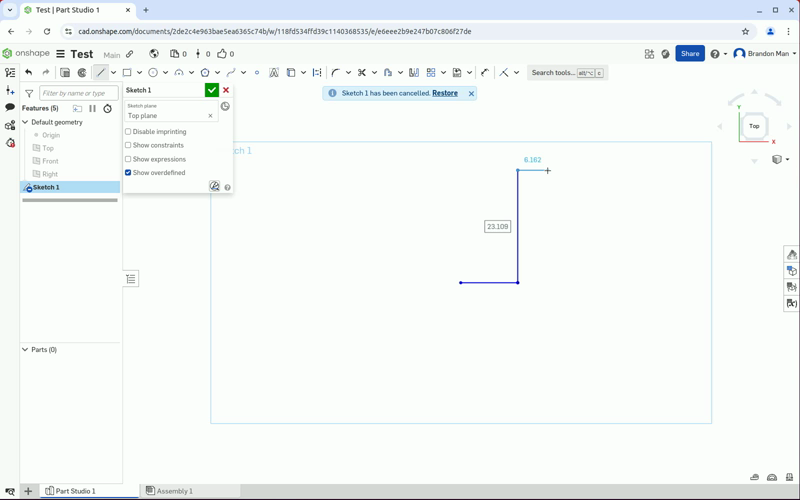
mouse_move(460, 170)
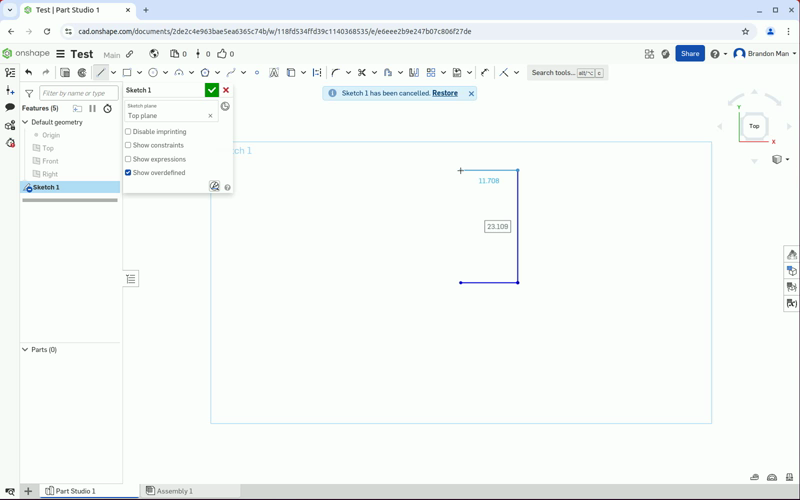
click(460, 170)
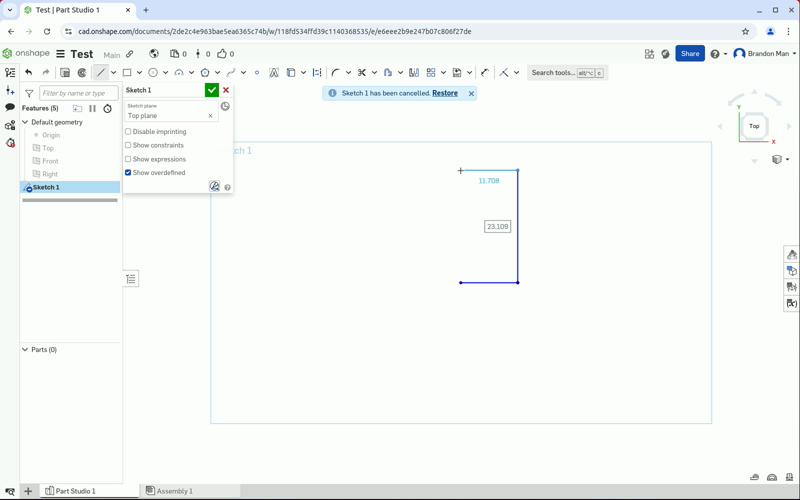
key_up(shift)
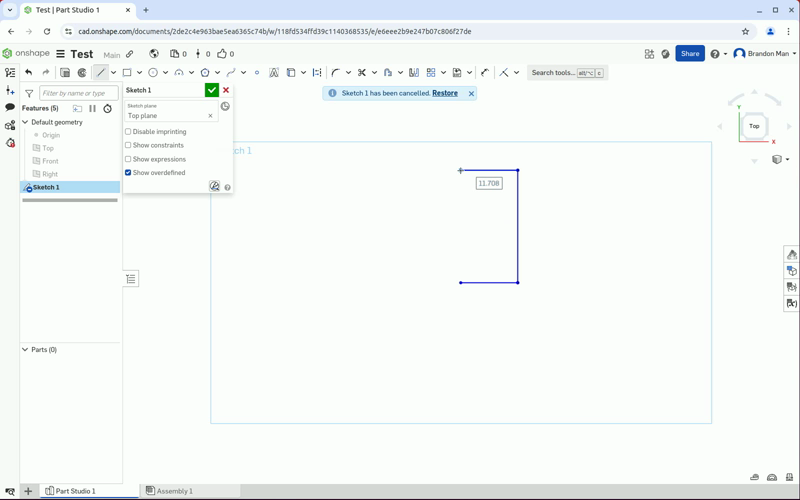
key_down(shift)
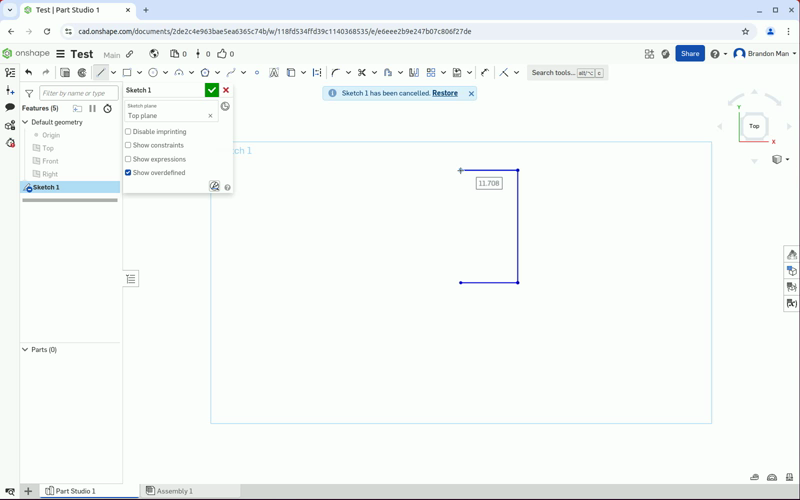
mouse_move(460, 282)
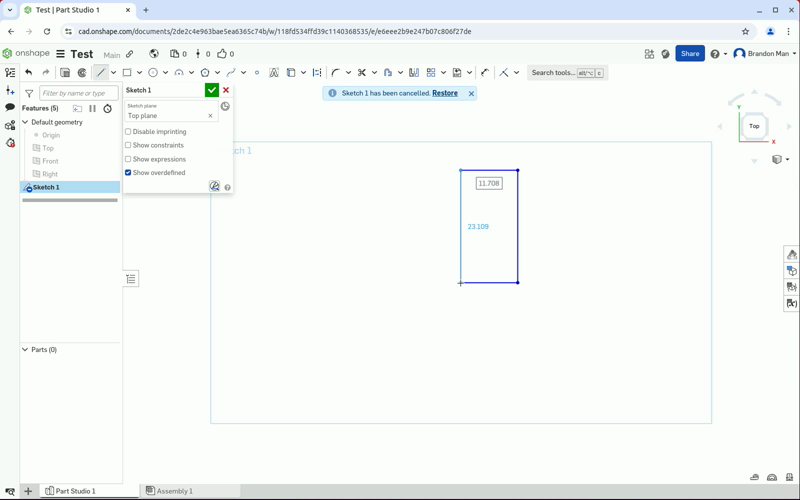
key_up(shift)
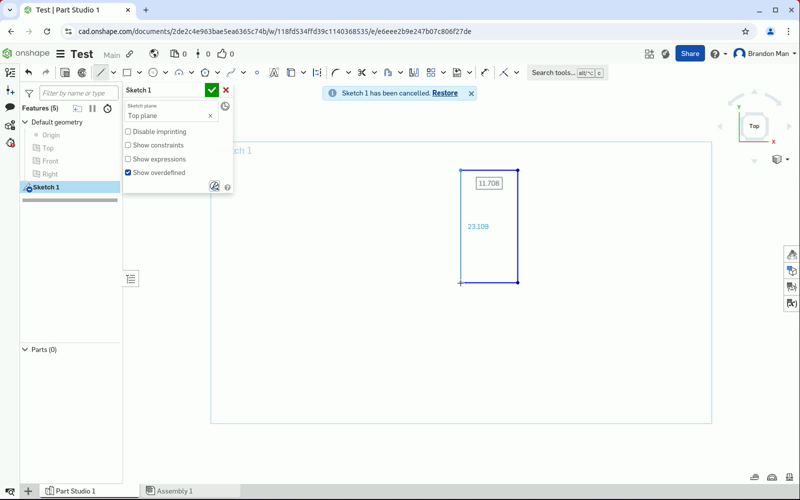
click(460, 282)
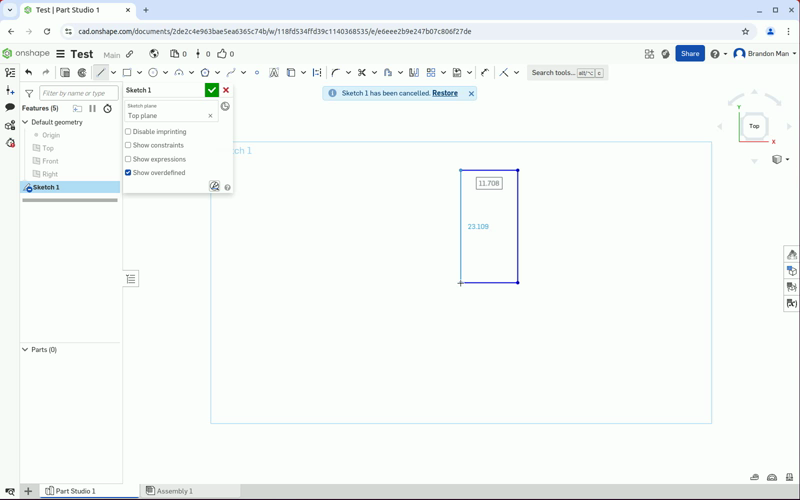
key(esc)
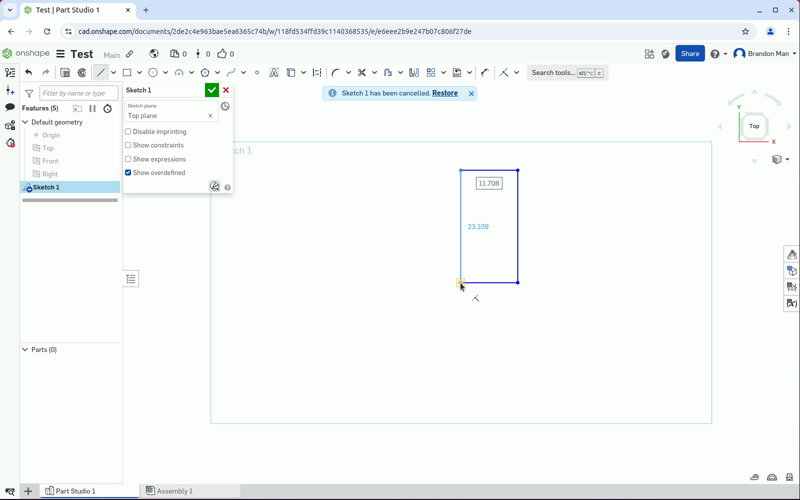
mouse_move(479, 189)
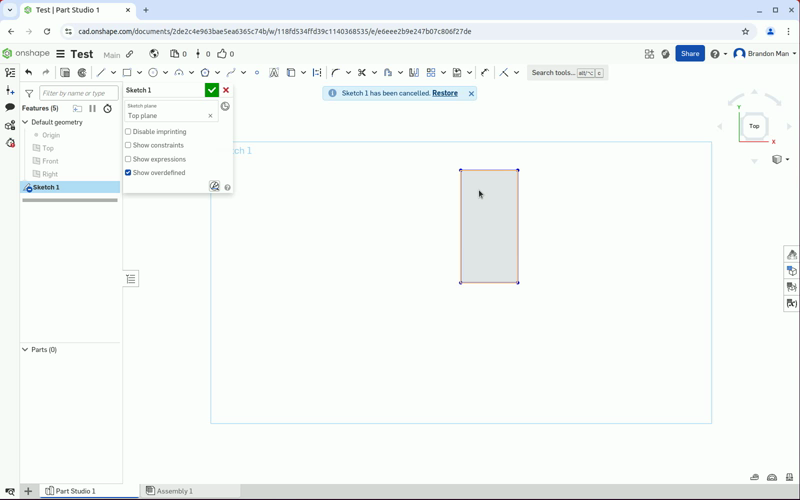
click(479, 189)
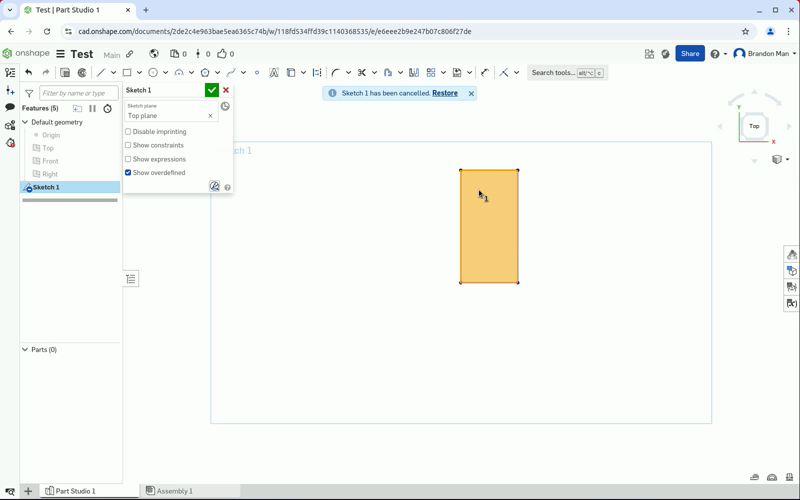
mouse_move(73, 352)
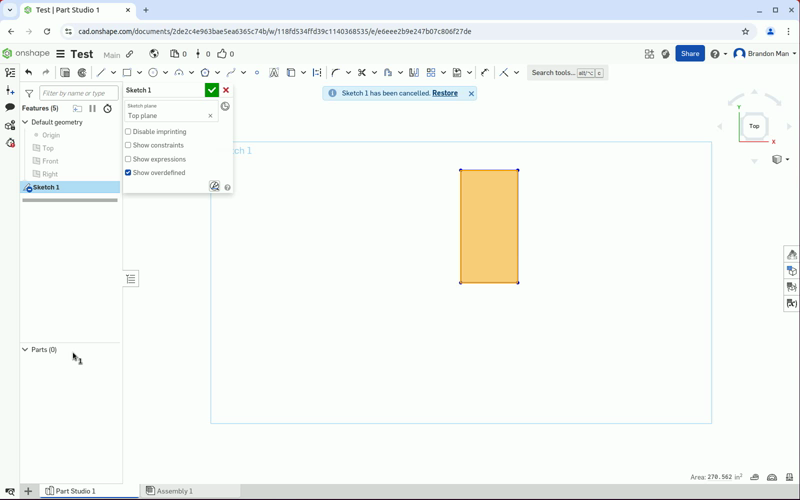
key(shift+y)
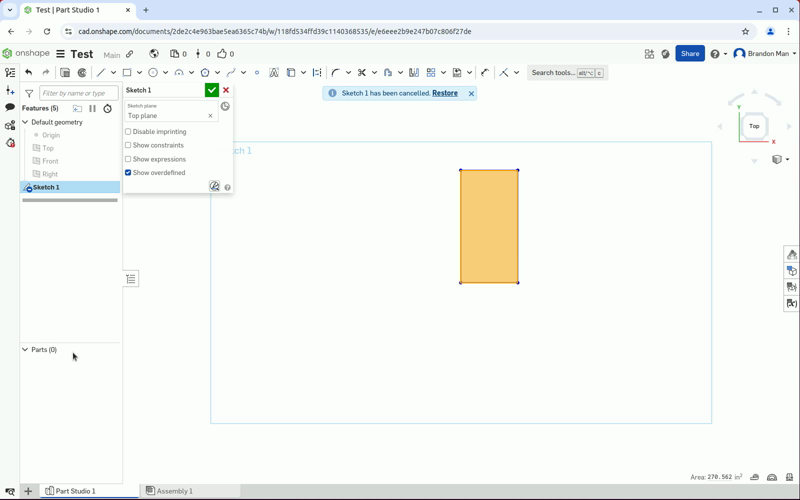
key(shift+e)
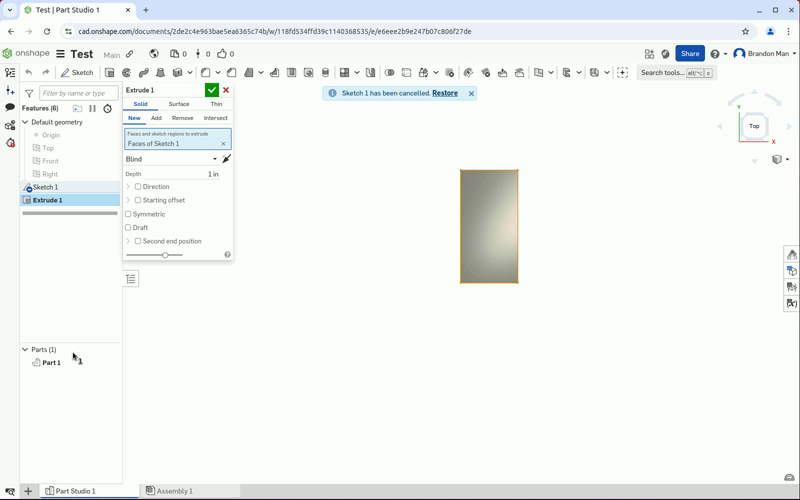
mouse_move(143, 106)
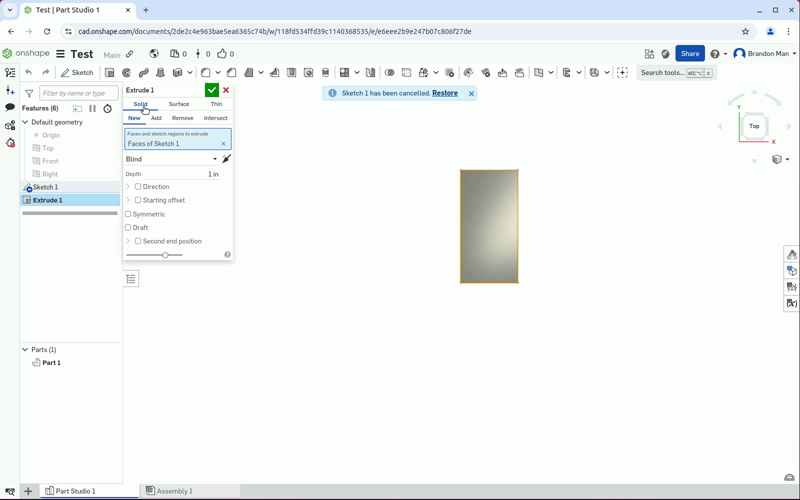
click(143, 106)
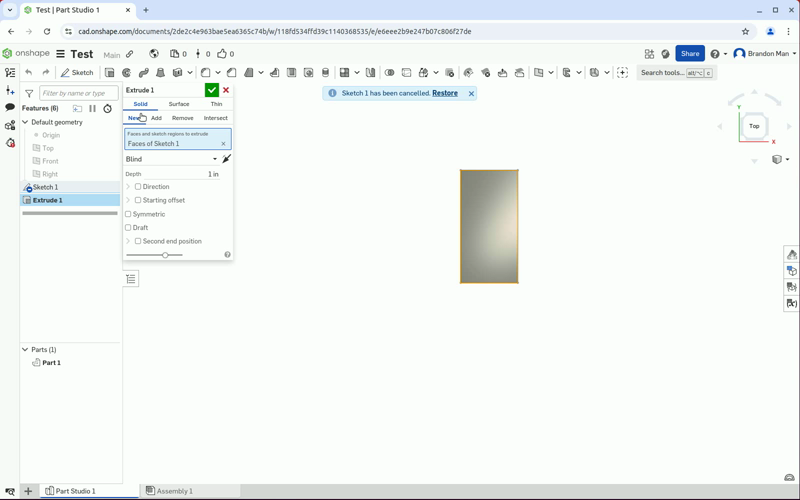
mouse_move(137, 120)
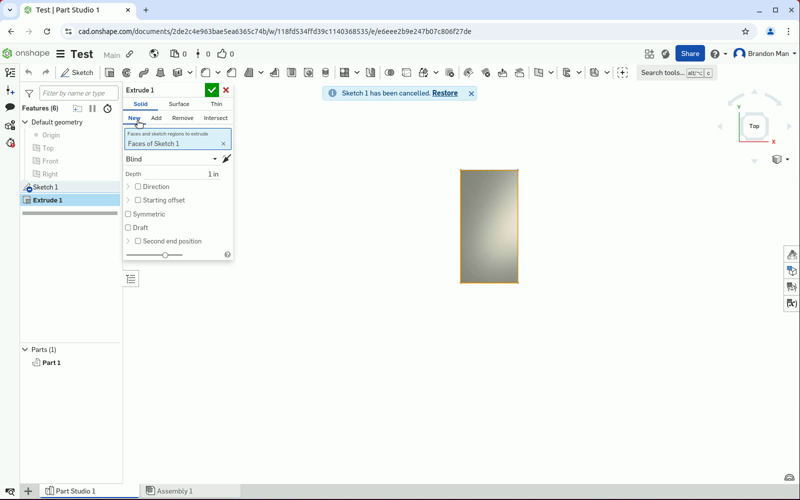
click(137, 120)
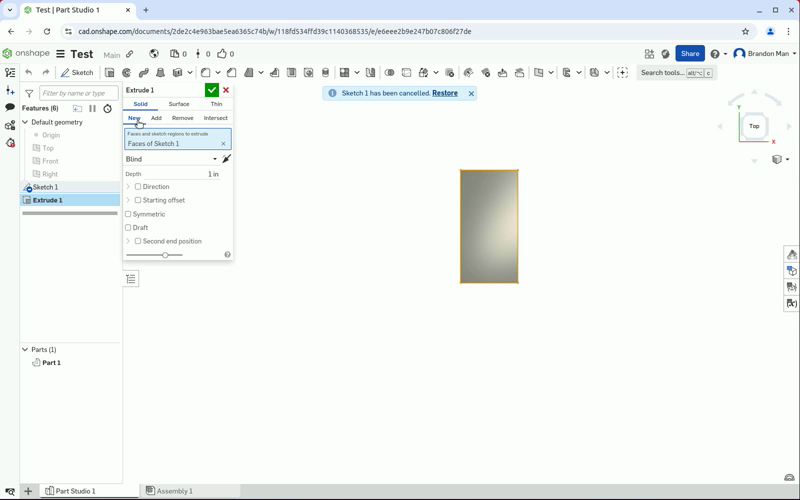
key(tab, 4)
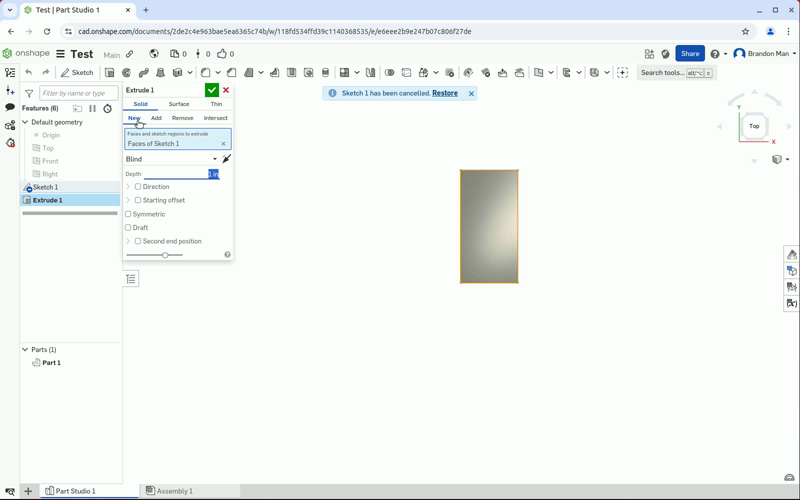
text(7.703)
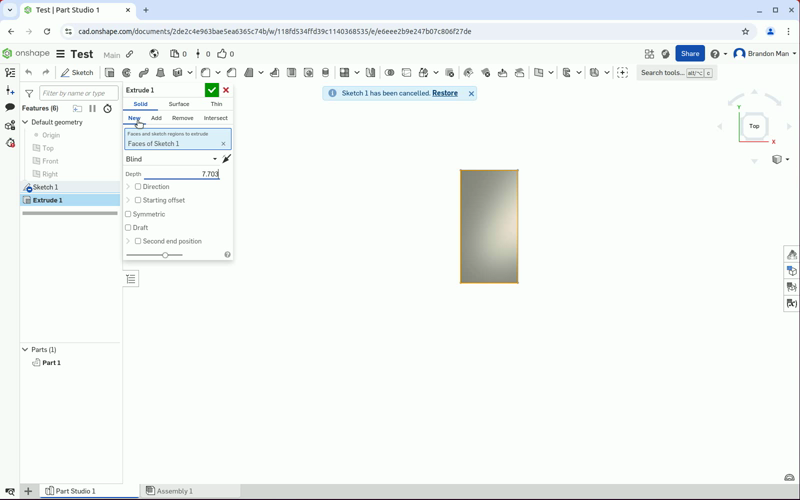
key(enter)
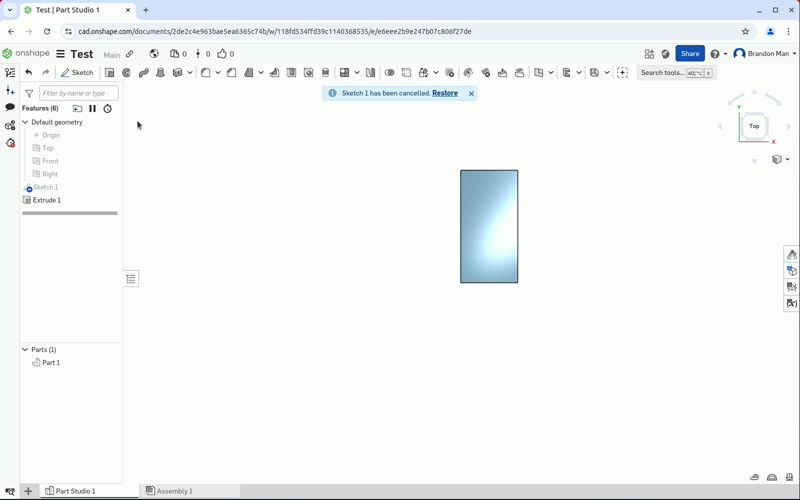
key(shift+h)
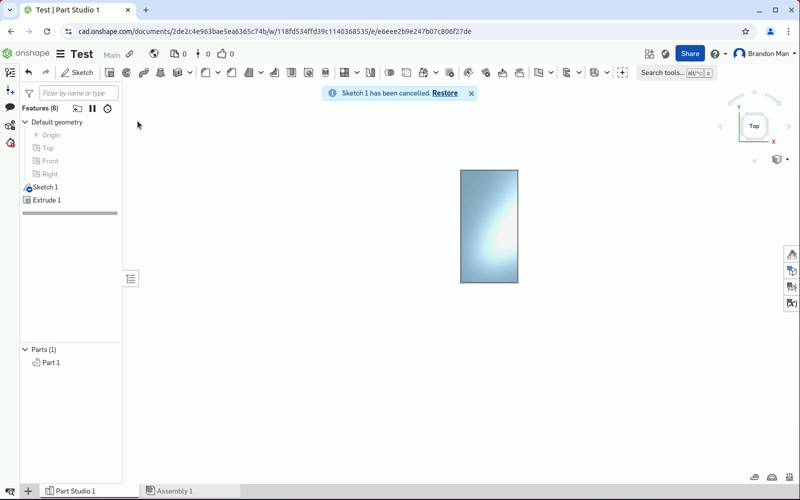
key(shift+h)
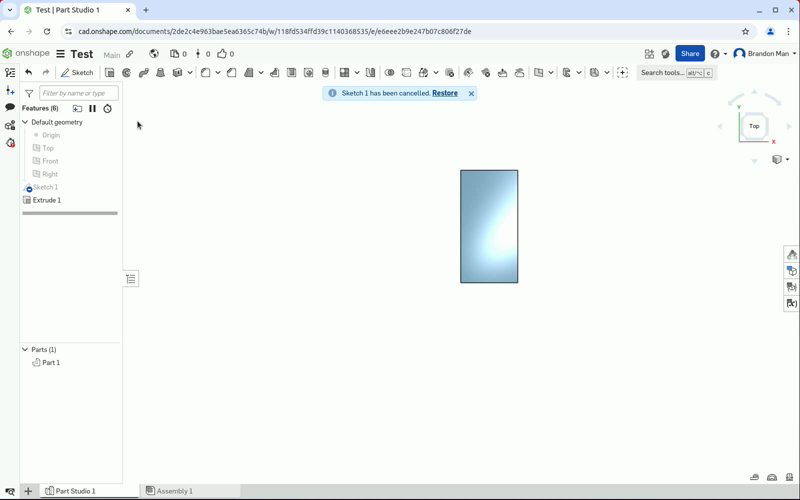
mouse_move(73, 189)
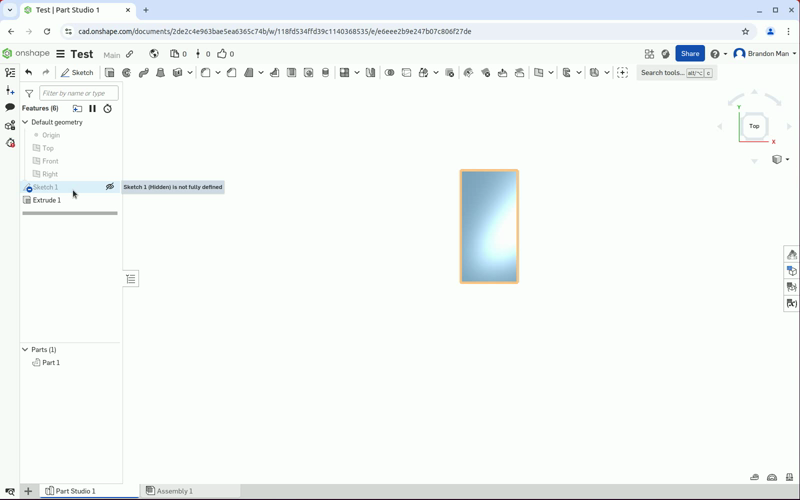
click(73, 189)
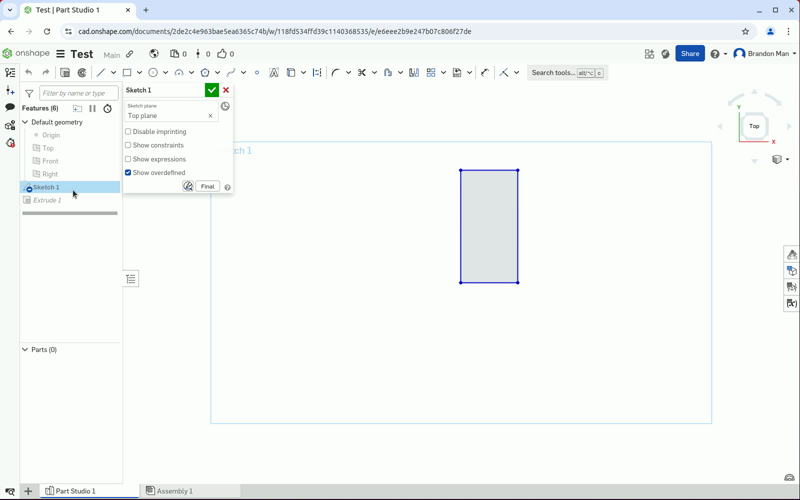
mouse_move(229, 92)
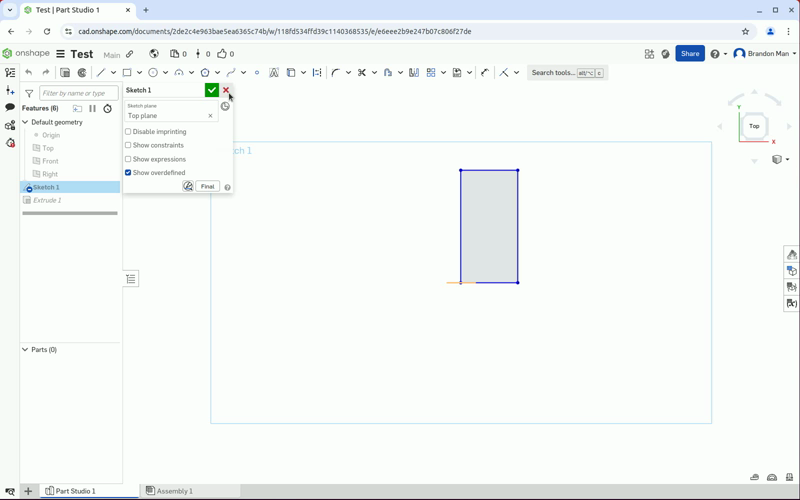
click(229, 92)
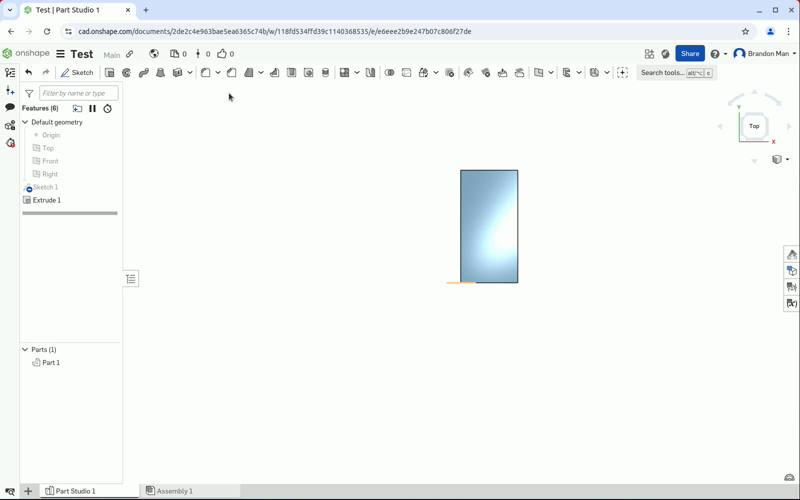
mouse_move(541, 75)
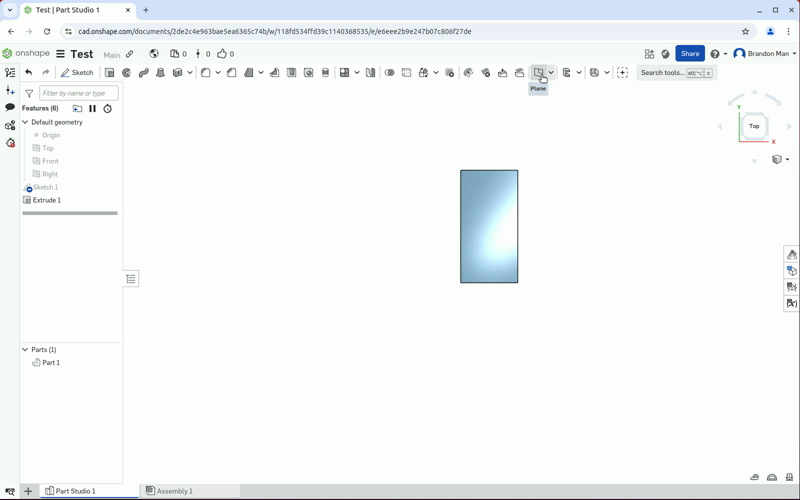
click(541, 75)
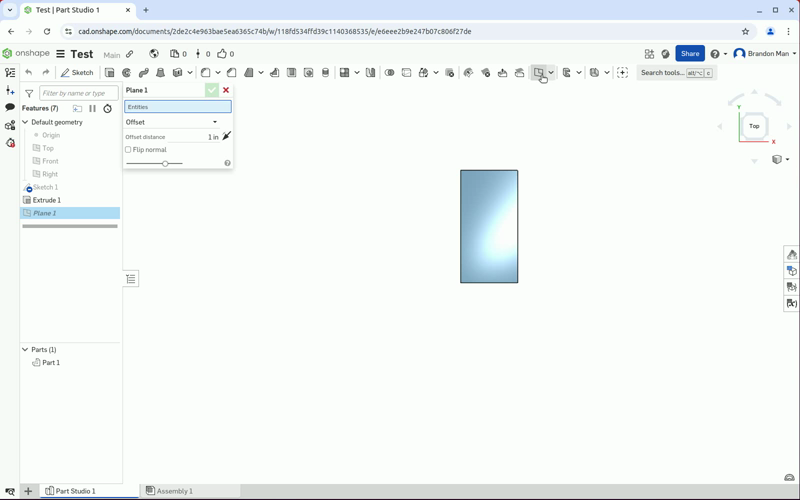
mouse_move(73, 150)
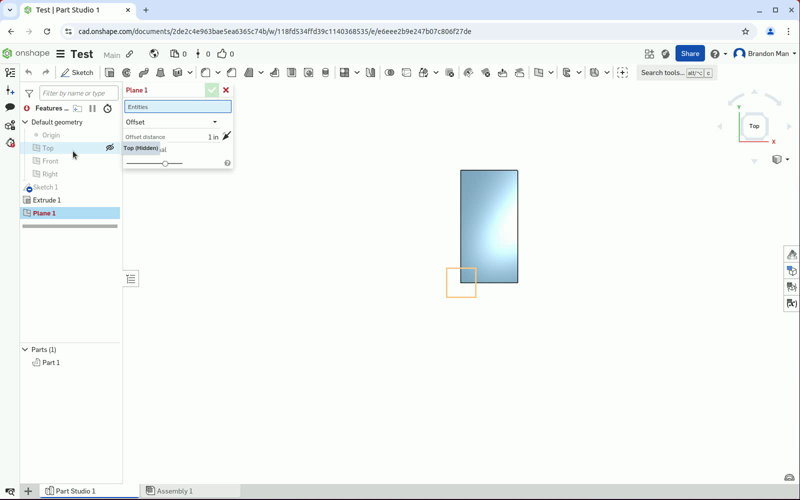
click(73, 150)
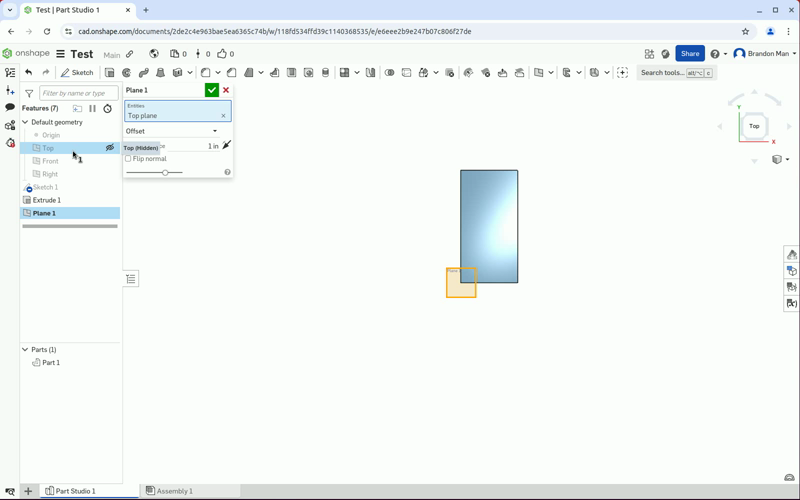
key(tab, 2)
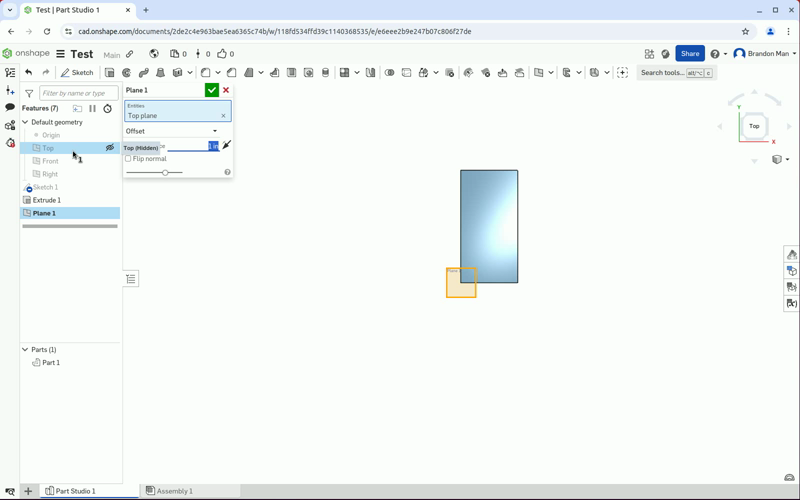
text(7.703)
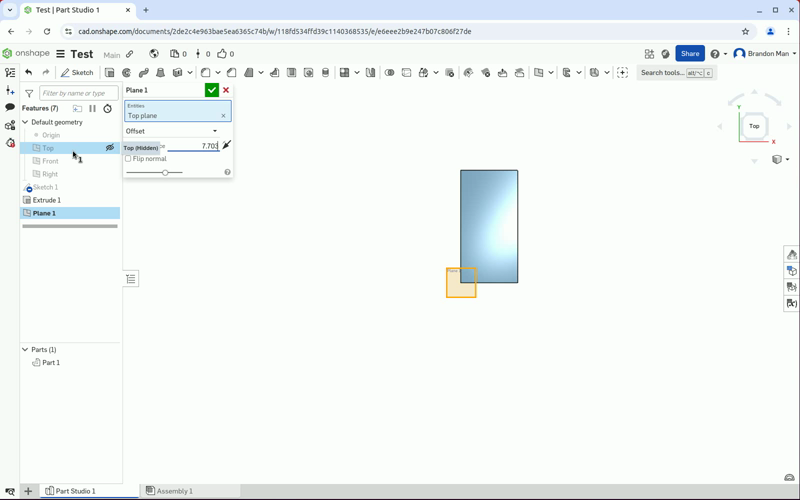
key(enter, 2)
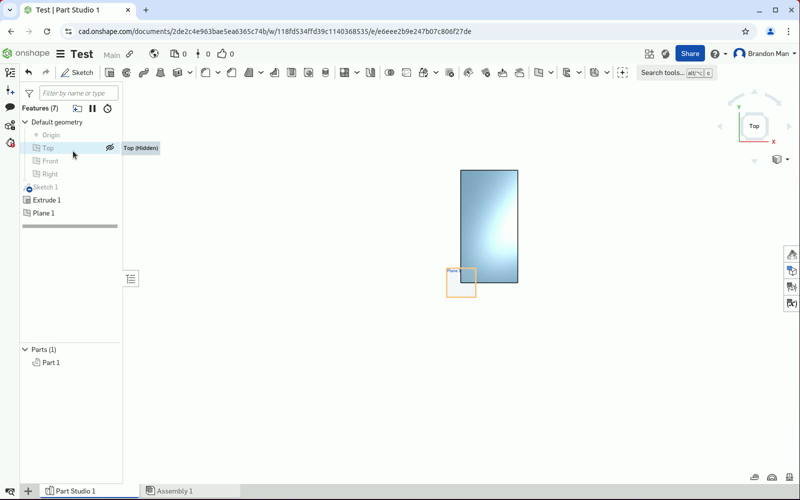
key(shift+s)
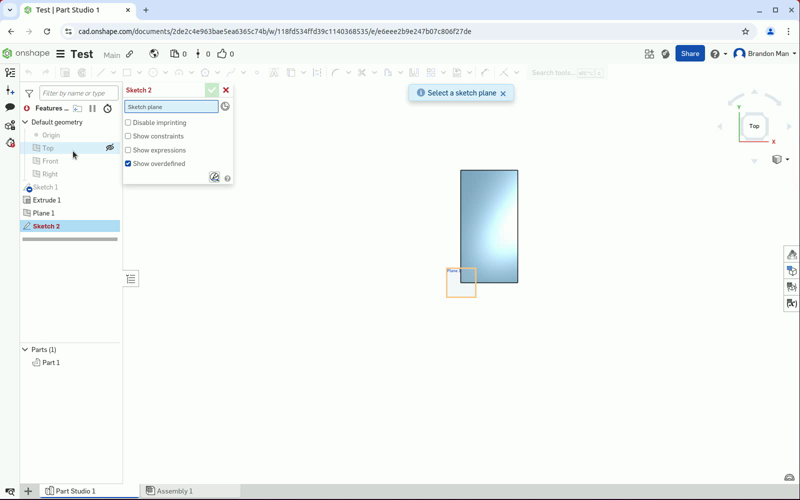
mouse_move(73, 215)
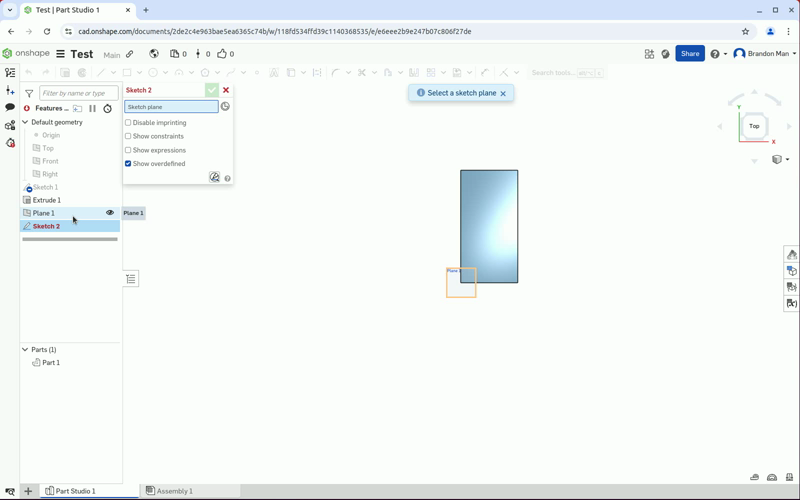
click(73, 215)
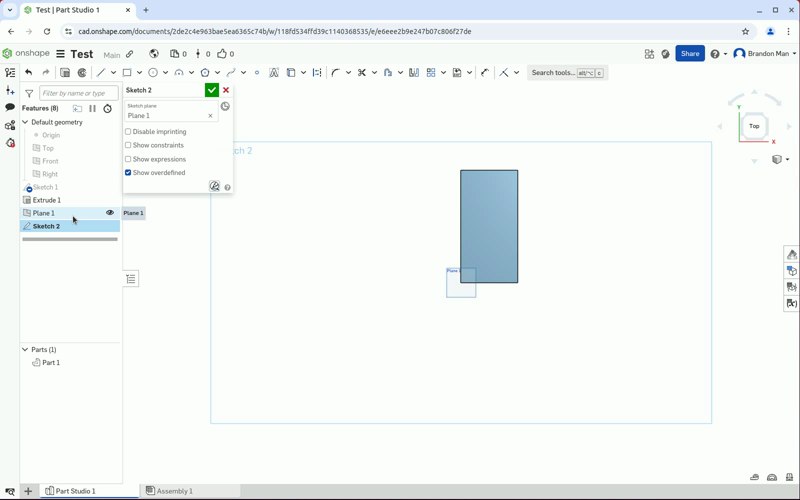
mouse_move(73, 352)
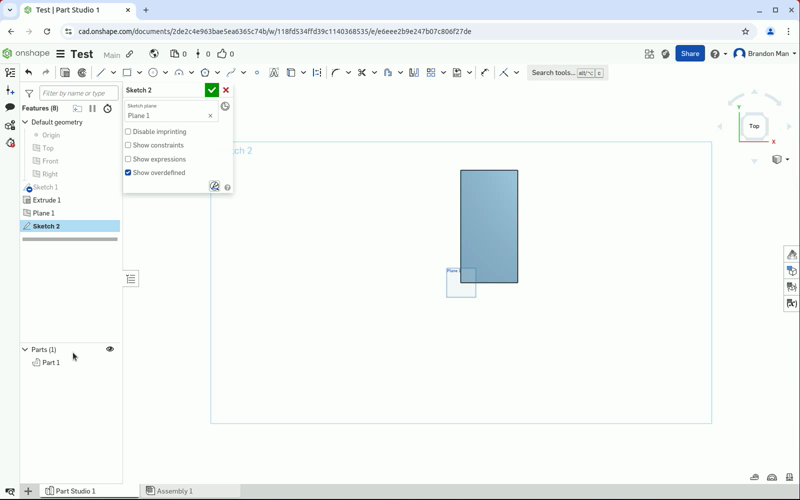
key(y)
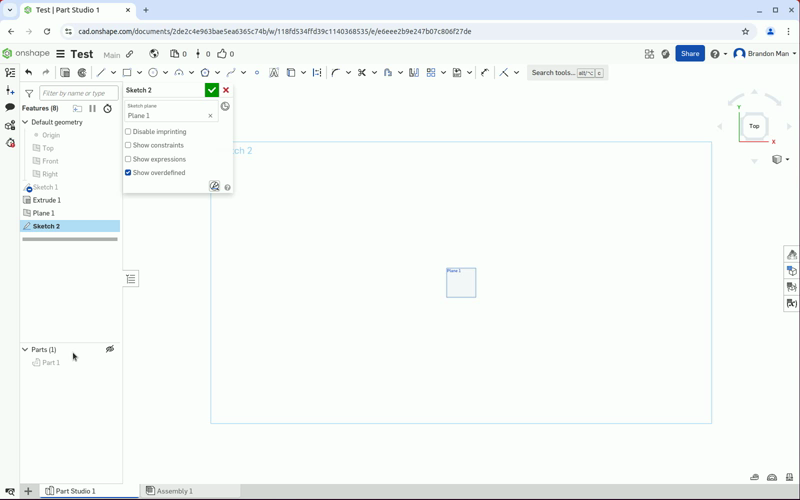
key(l)
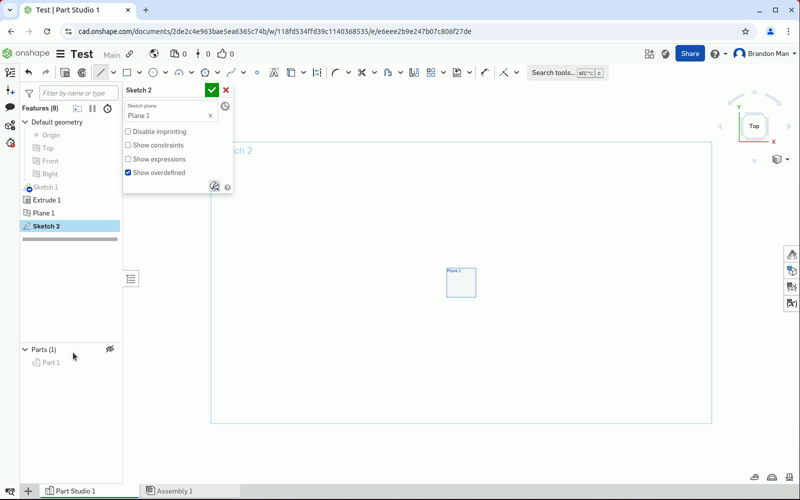
key_down(shift)
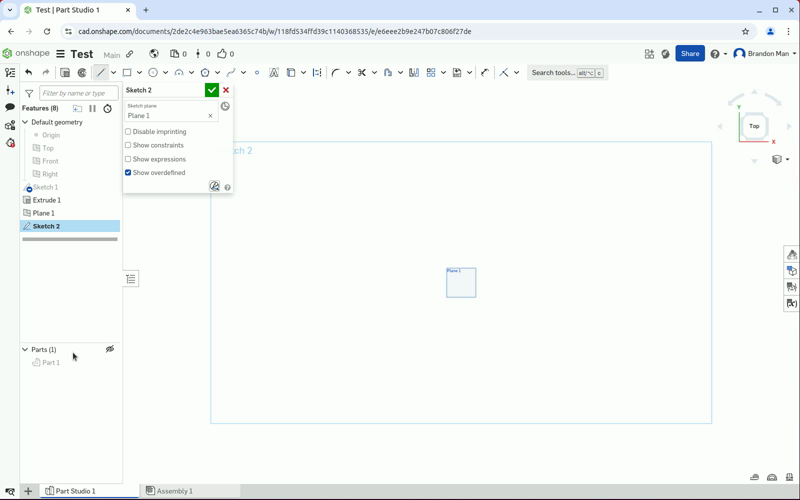
mouse_move(463, 280)
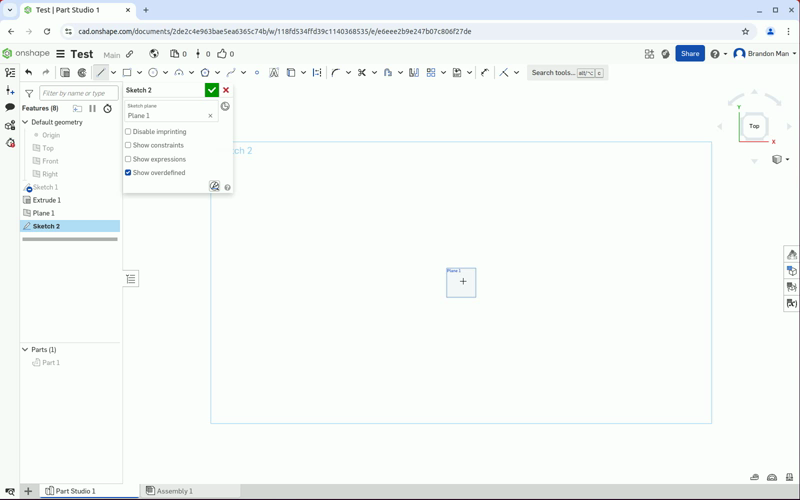
click(463, 280)
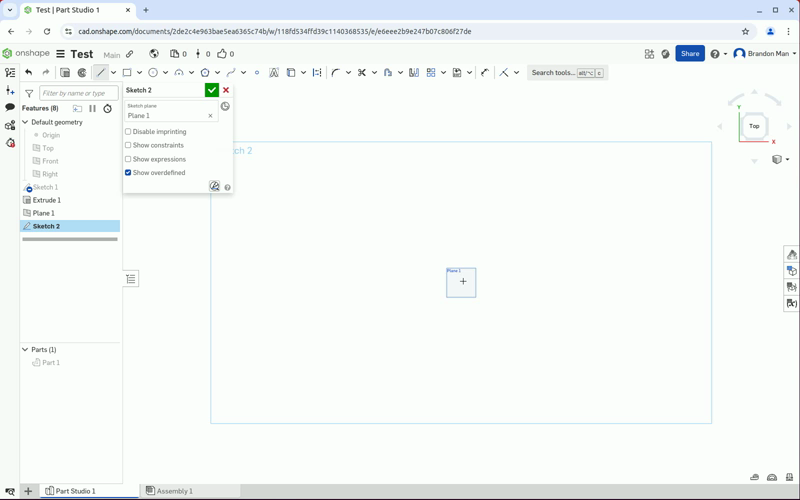
key_up(shift)
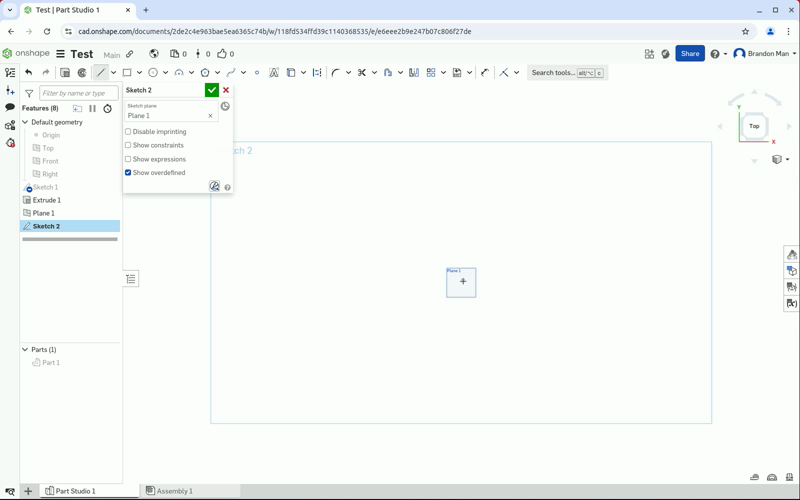
key_down(shift)
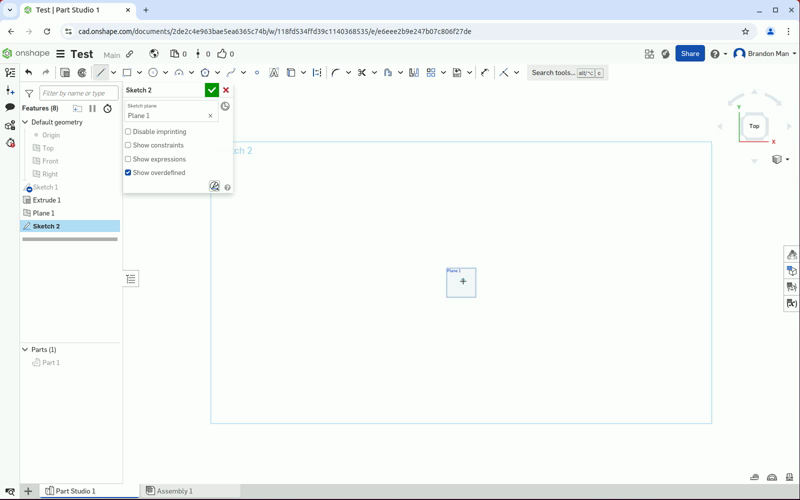
mouse_move(493, 280)
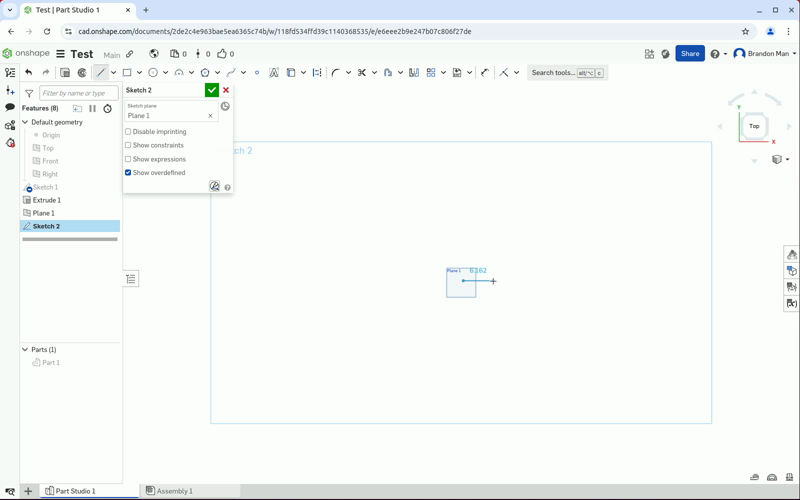
mouse_move(489, 280)
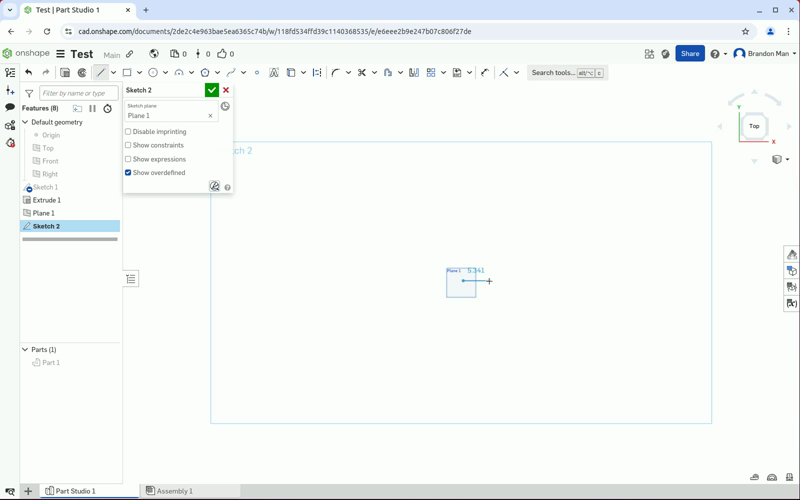
click(489, 280)
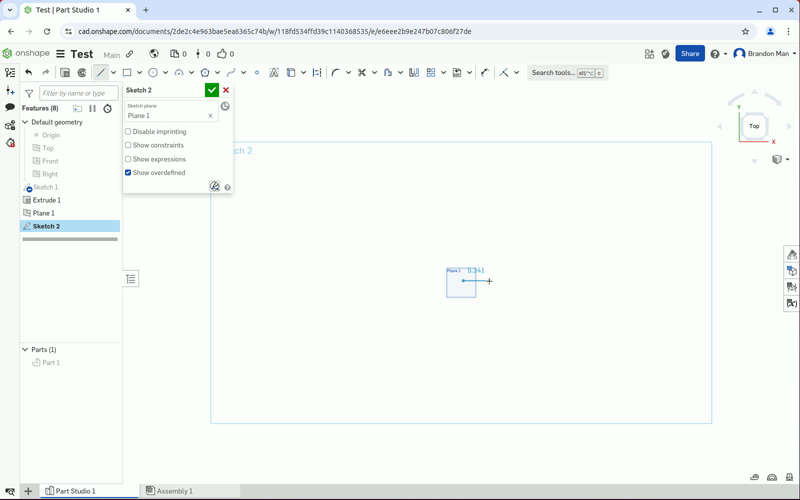
key_up(shift)
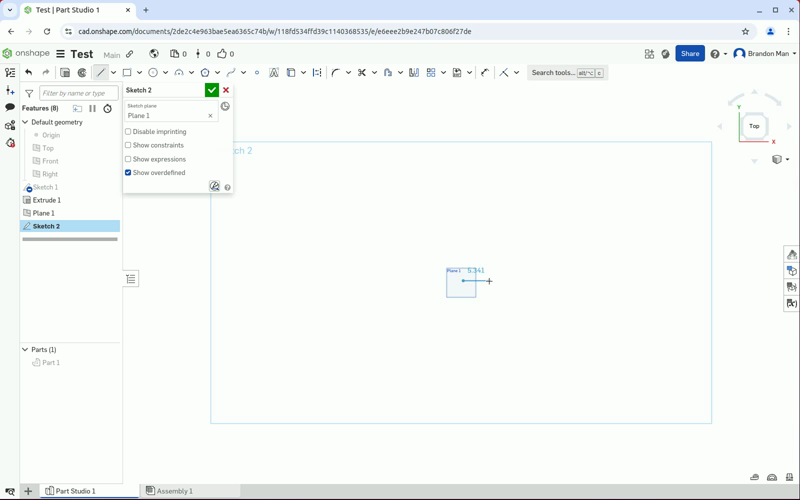
key_down(shift)
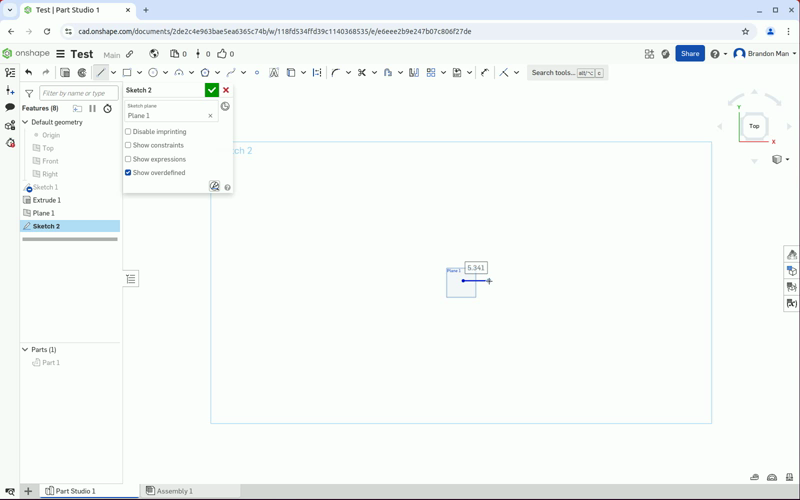
mouse_move(519, 280)
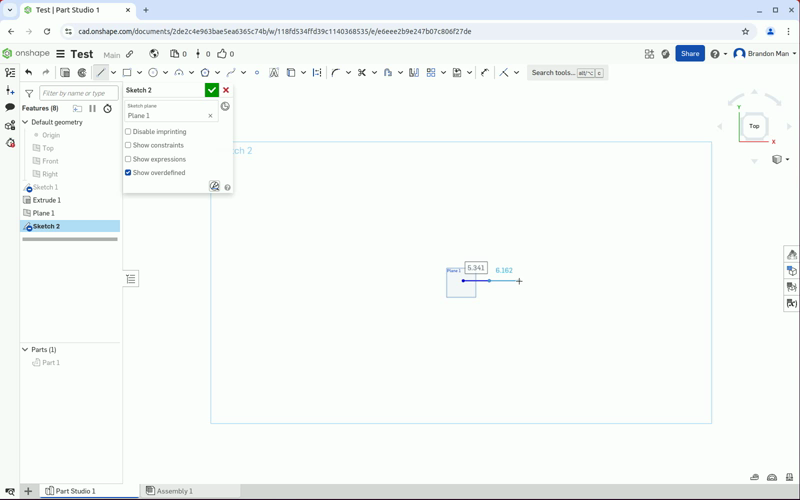
mouse_move(514, 280)
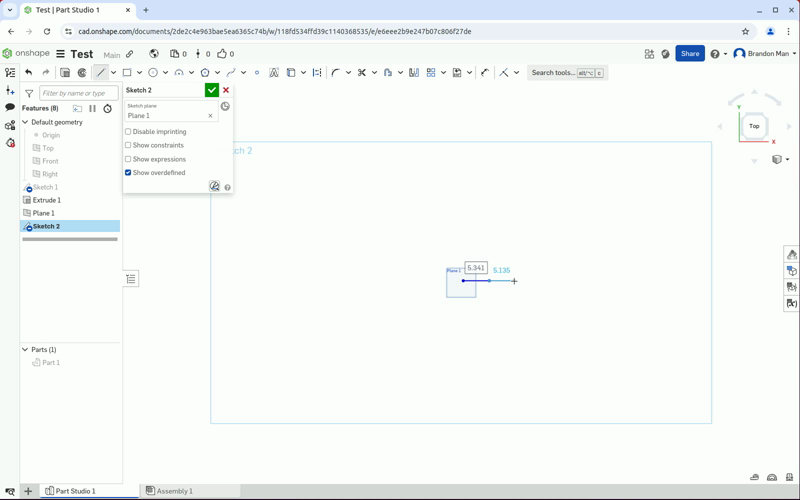
click(514, 280)
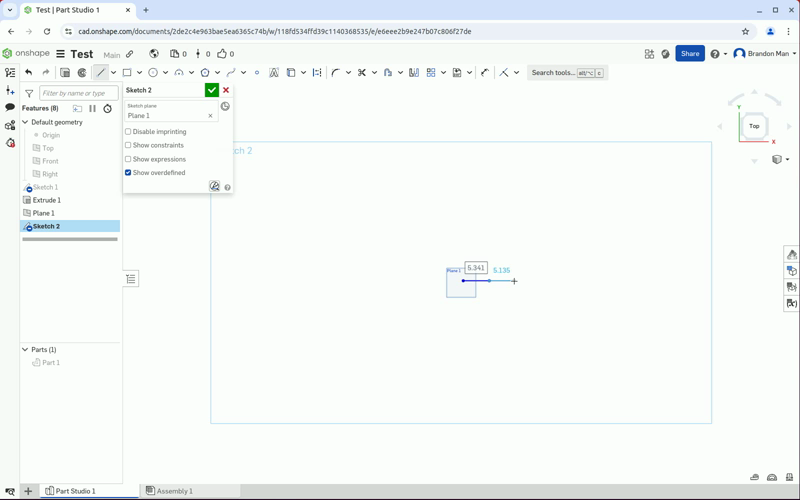
key_up(shift)
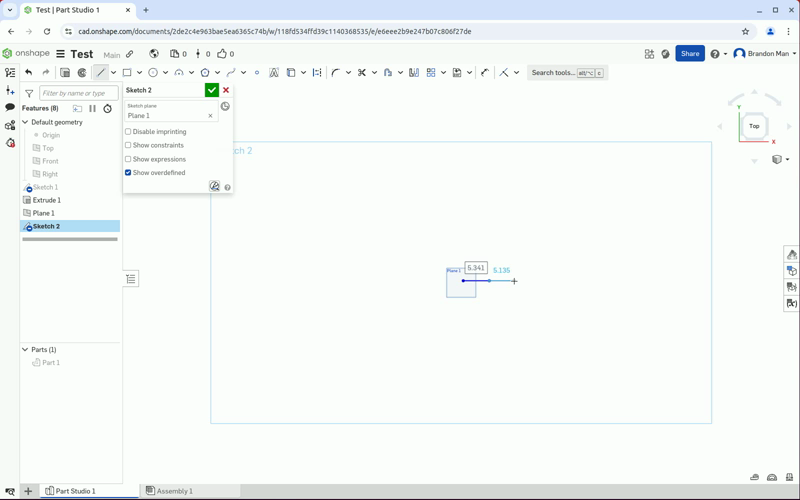
key_down(shift)
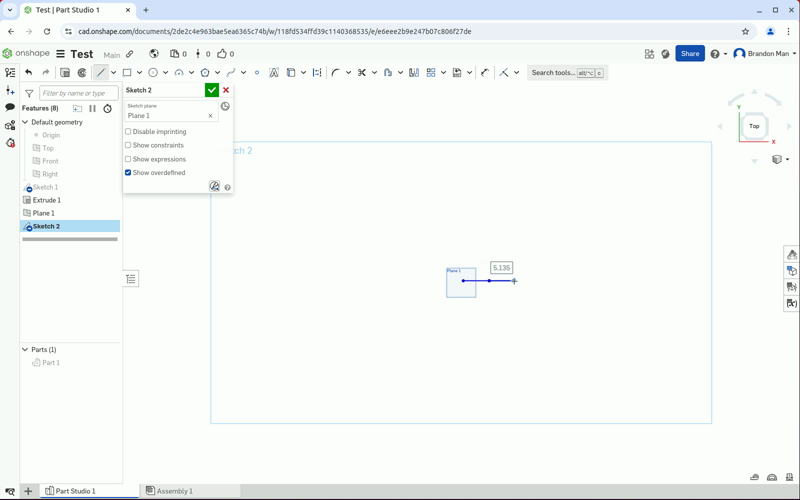
mouse_move(514, 172)
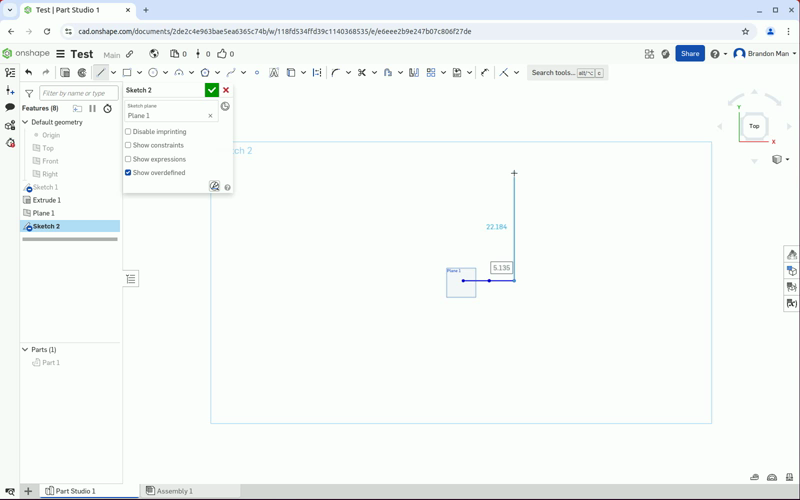
click(514, 172)
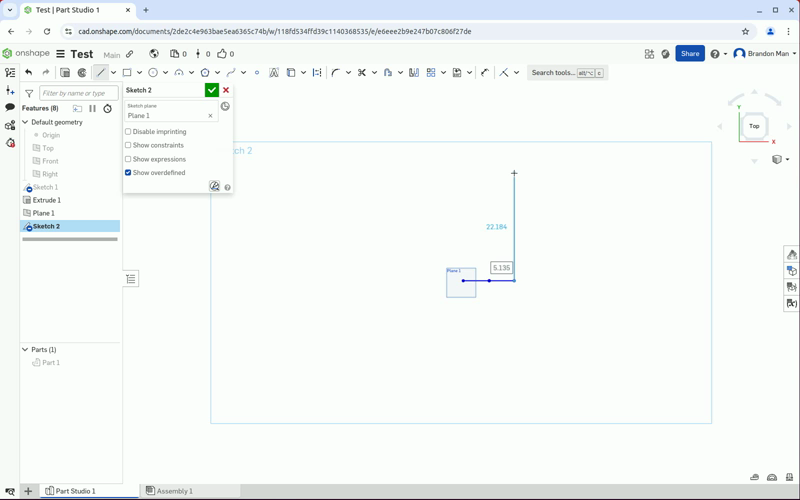
key_up(shift)
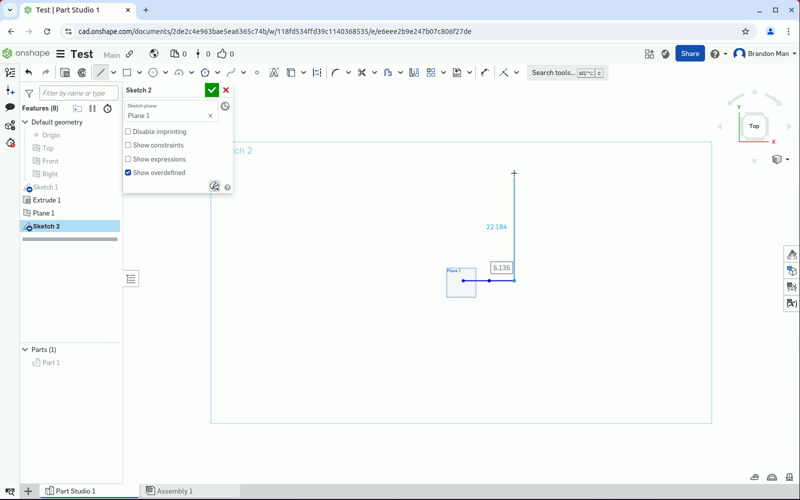
key_down(shift)
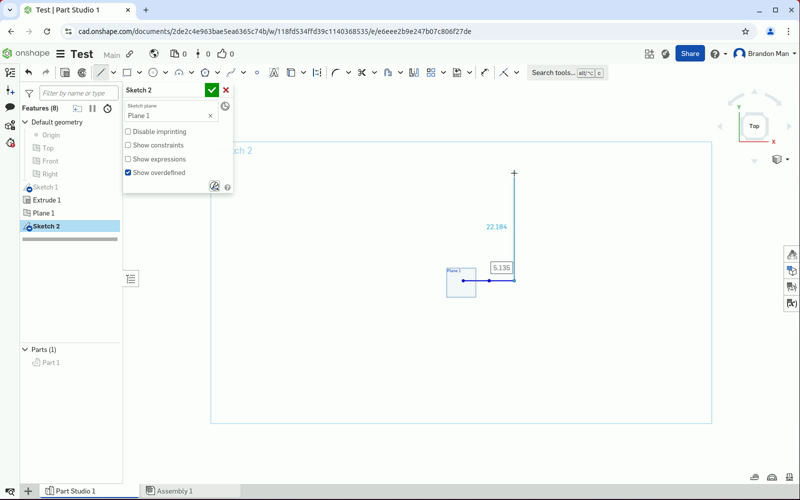
mouse_move(544, 172)
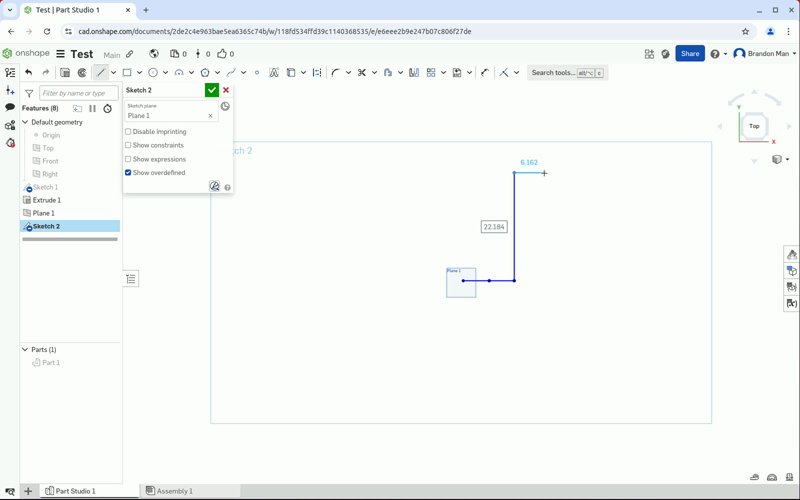
mouse_move(463, 172)
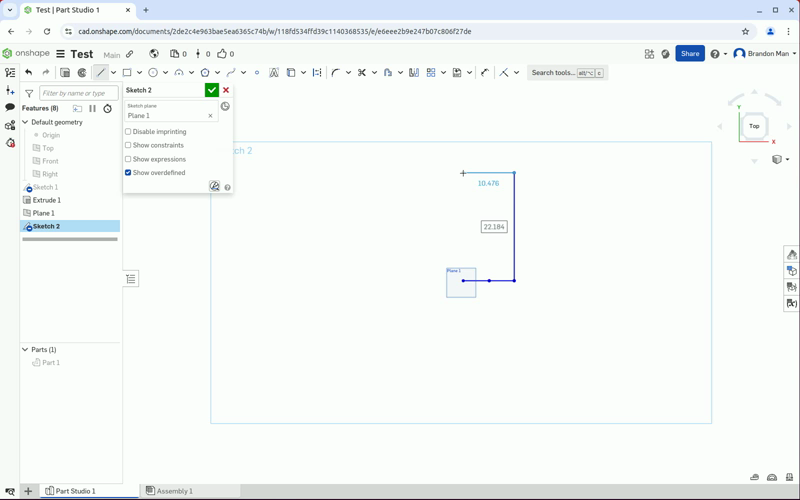
click(463, 172)
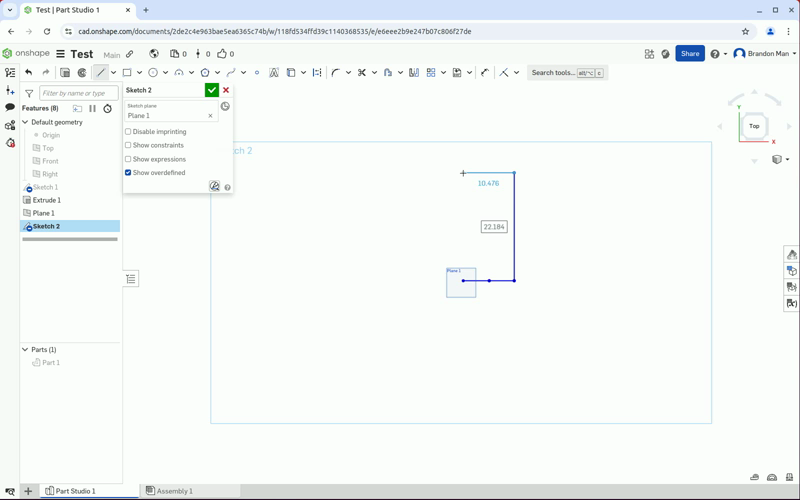
key_up(shift)
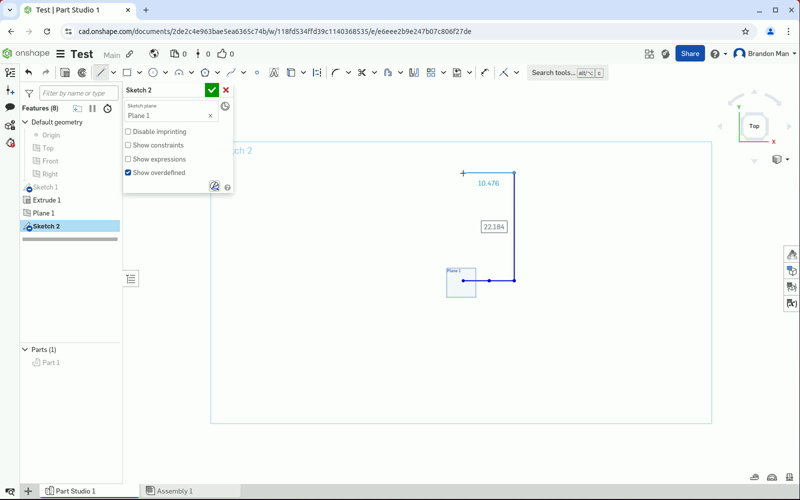
key_down(shift)
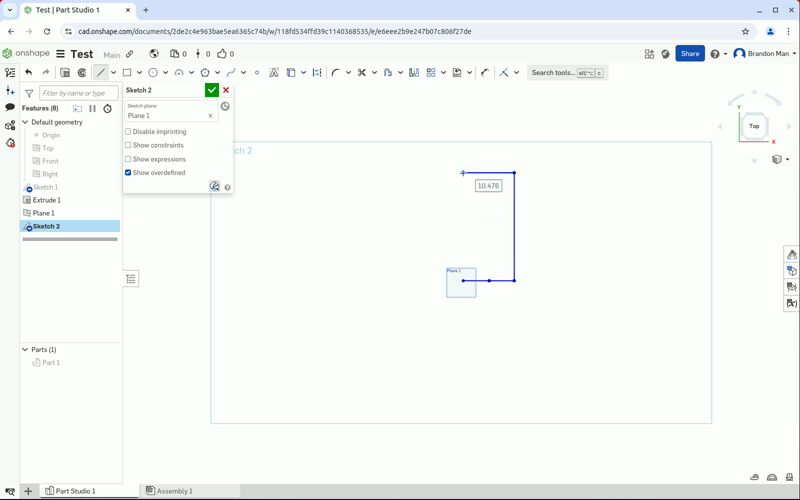
mouse_move(493, 172)
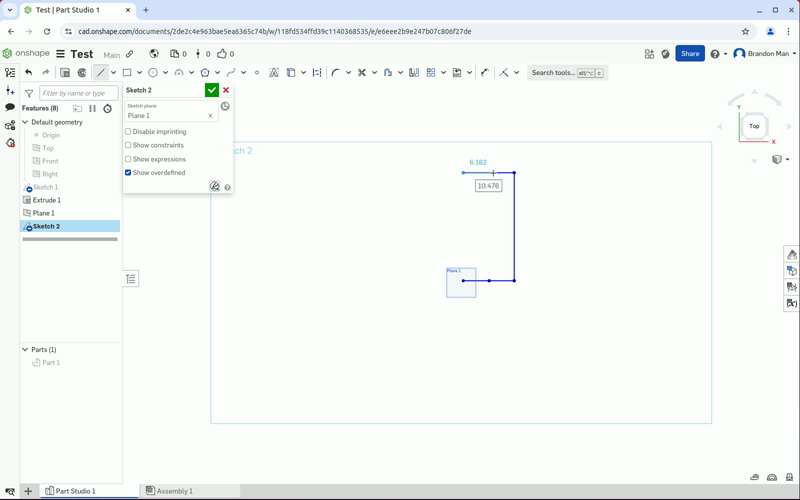
mouse_move(463, 211)
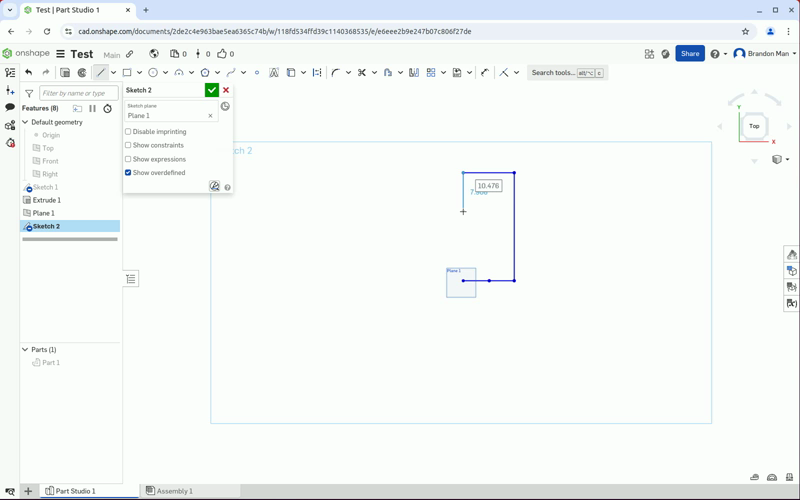
click(463, 211)
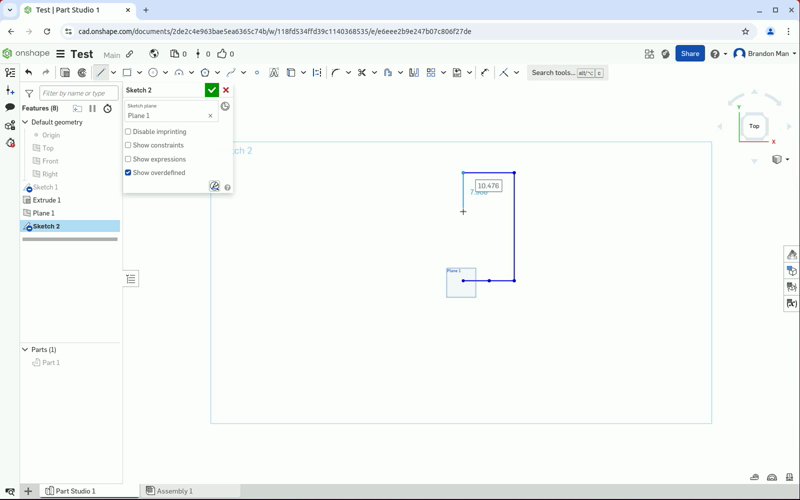
key_up(shift)
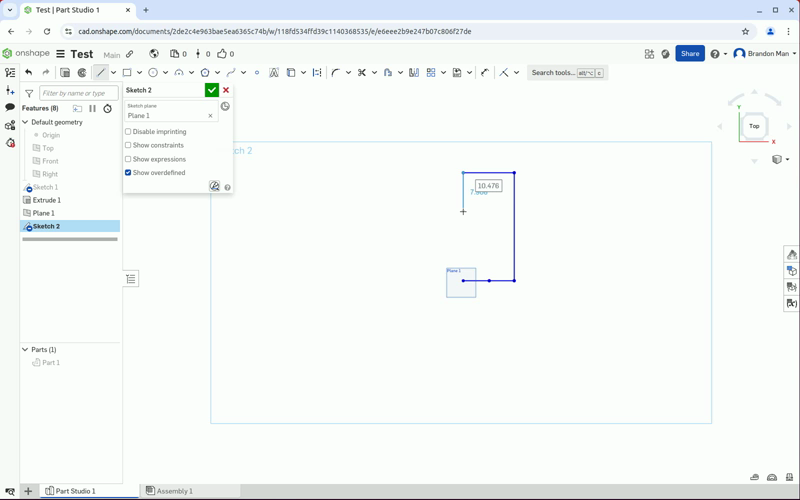
key_down(shift)
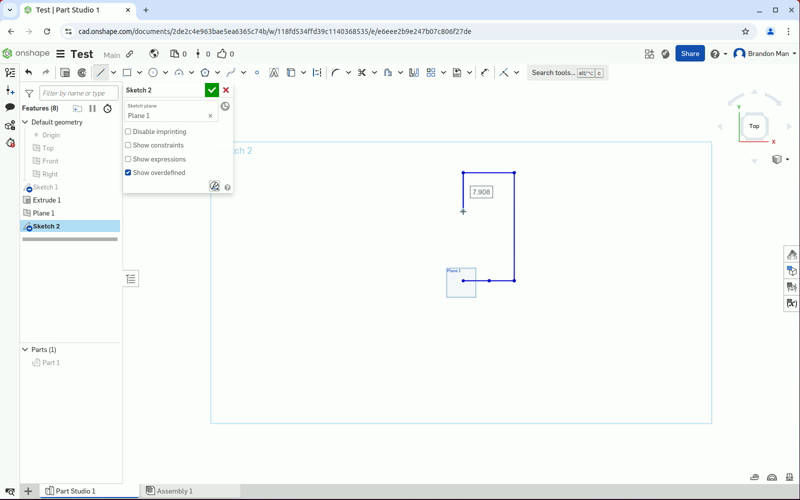
mouse_move(463, 280)
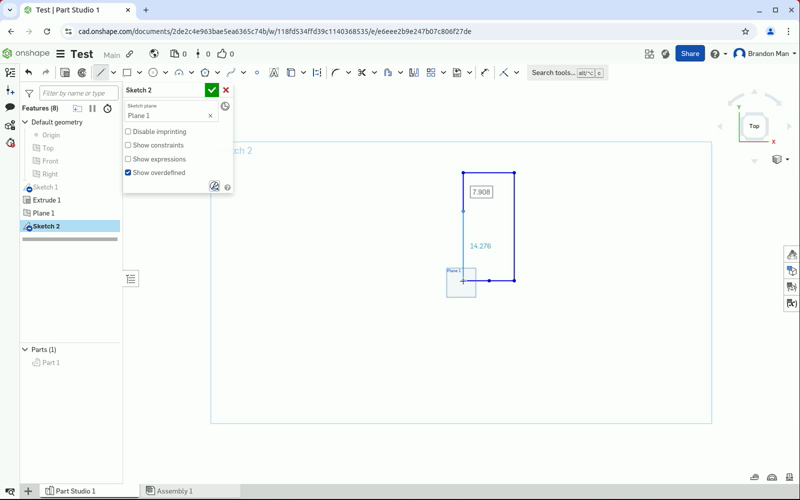
key_up(shift)
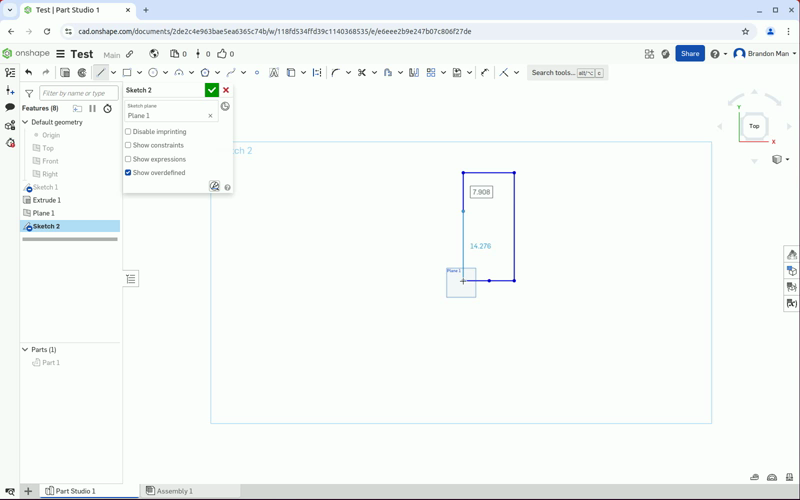
click(463, 280)
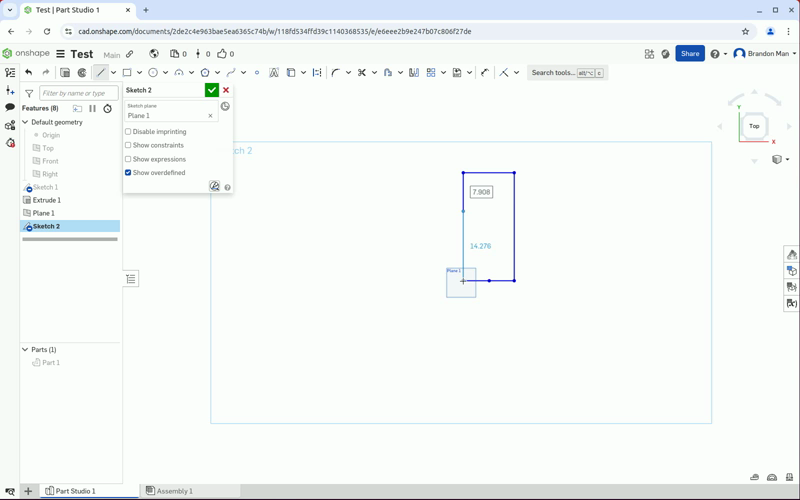
key(esc)
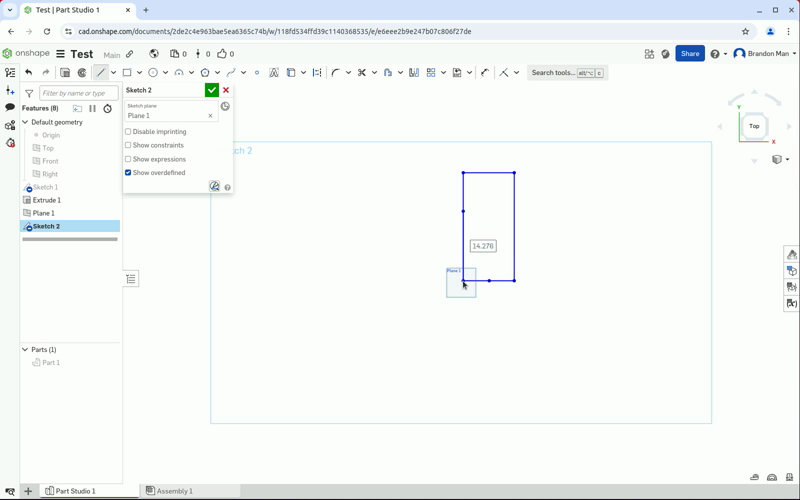
mouse_move(470, 271)
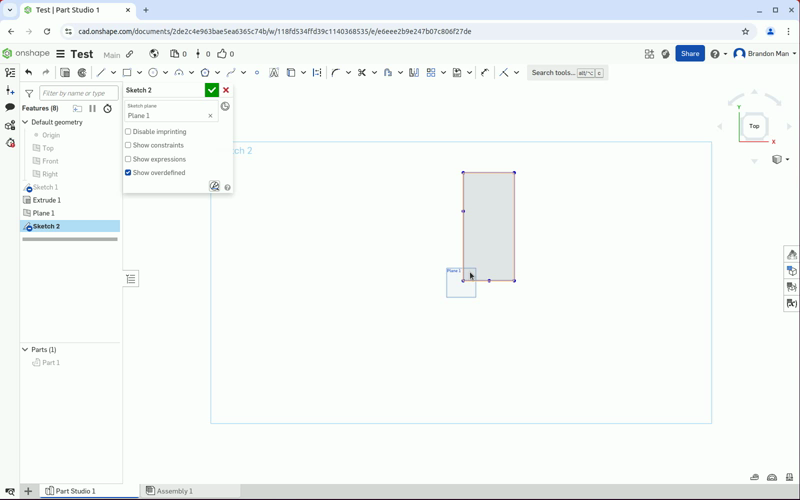
click(470, 271)
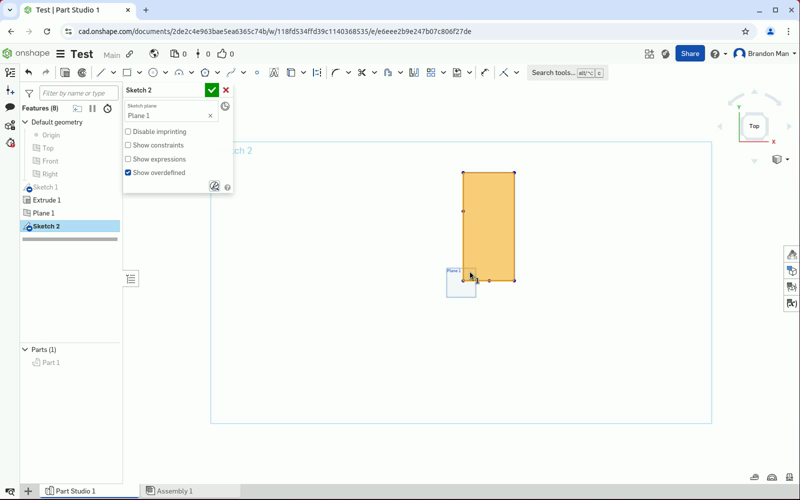
mouse_move(73, 352)
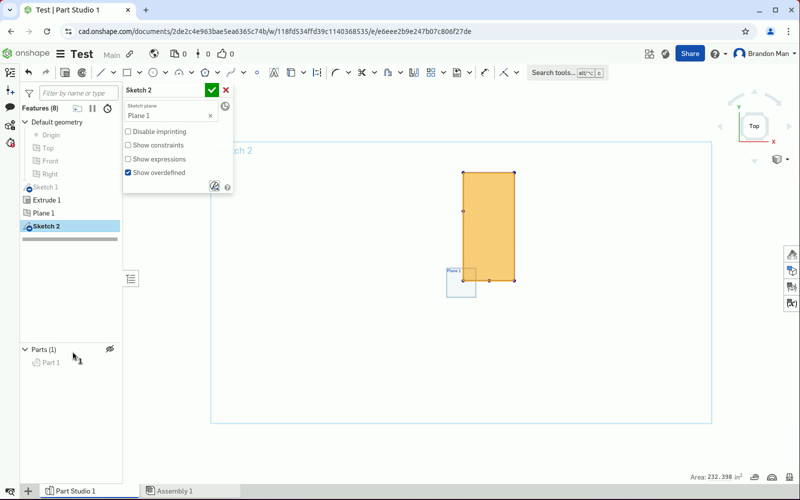
key(shift+y)
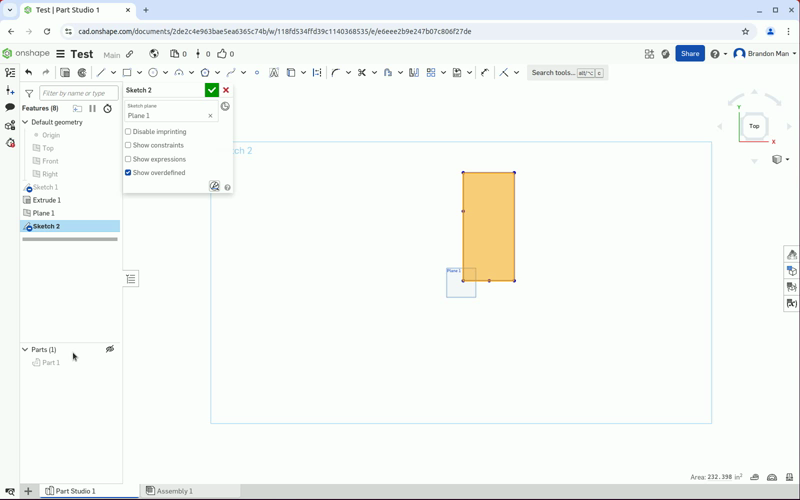
key(shift+e)
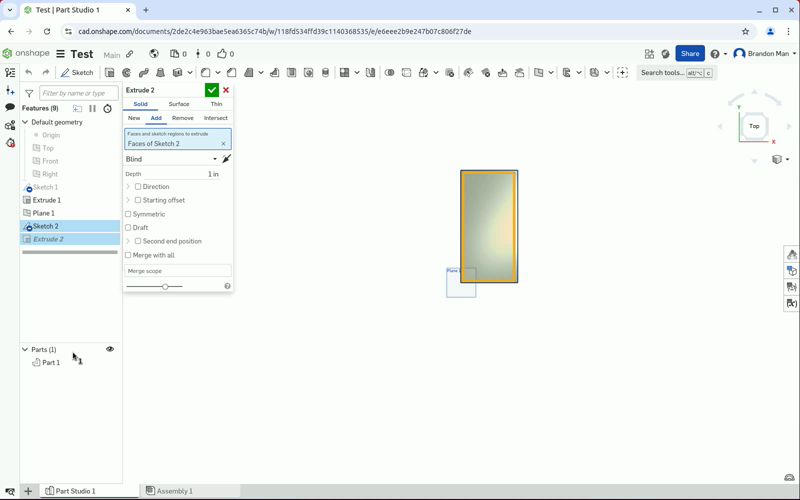
mouse_move(143, 106)
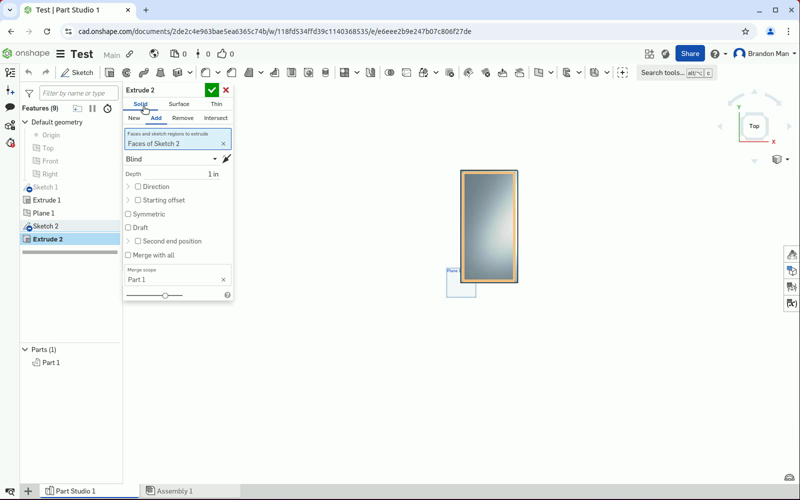
click(143, 106)
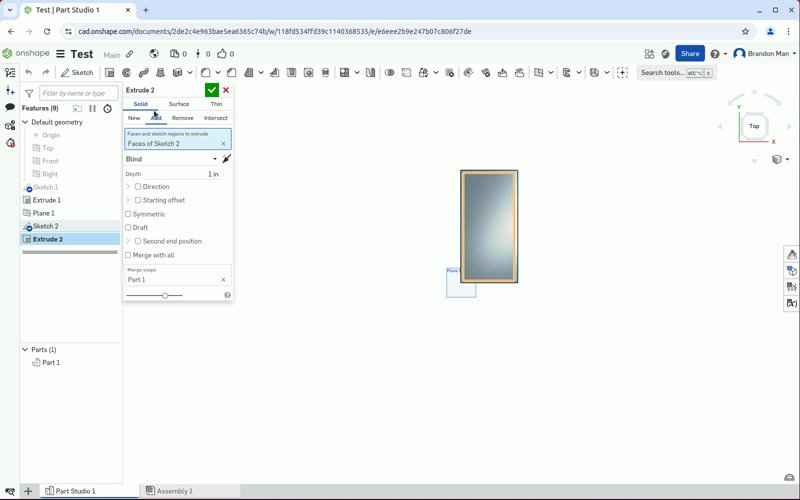
mouse_move(186, 120)
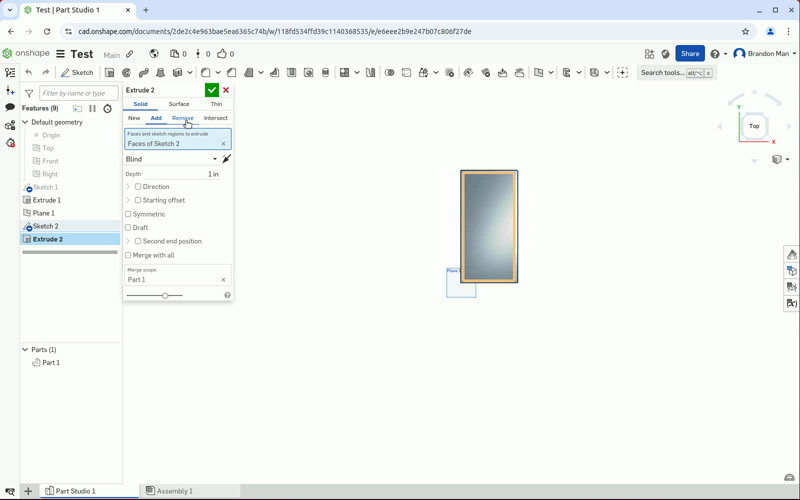
click(186, 120)
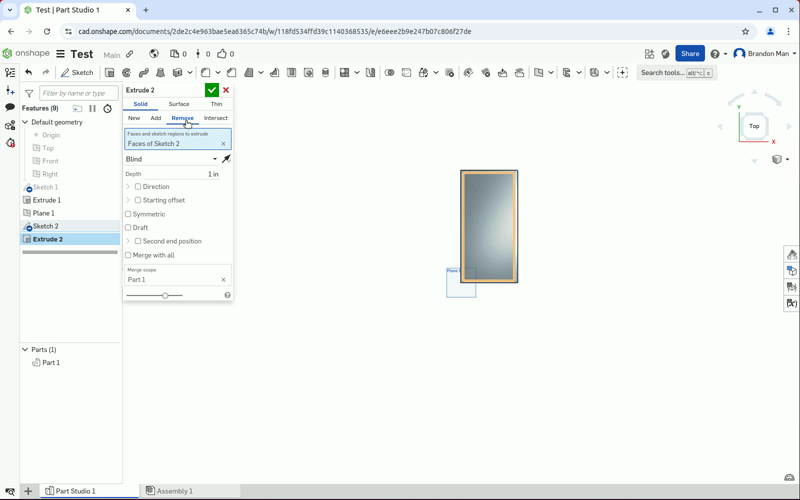
key(tab, 4)
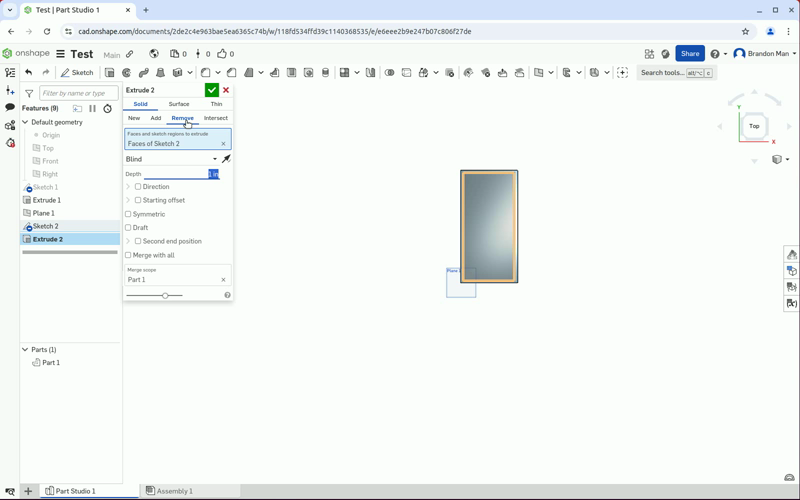
text(7.221)
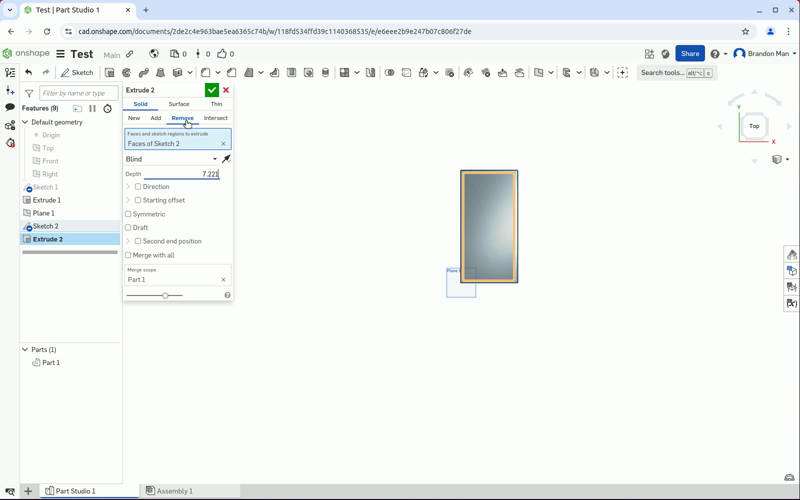
key(tab, 6)
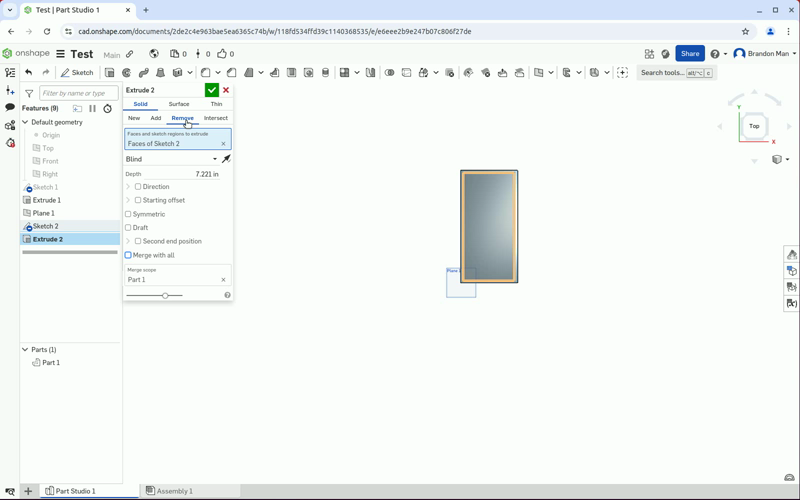
key(space)
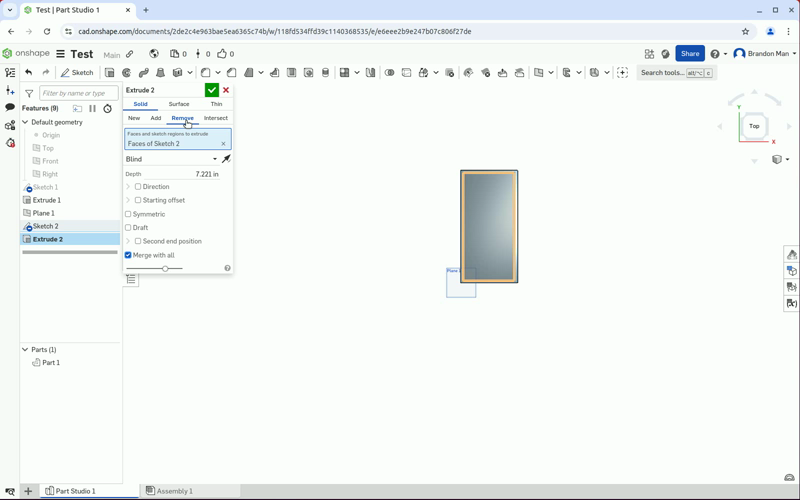
key(enter)
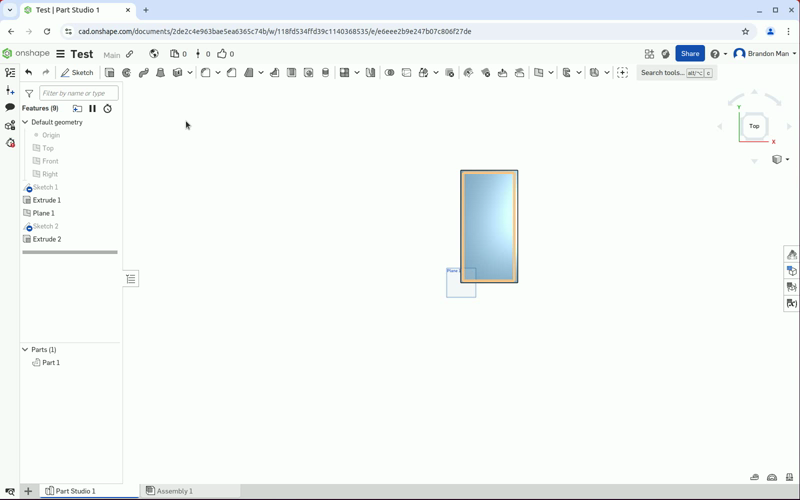
key(shift+h)
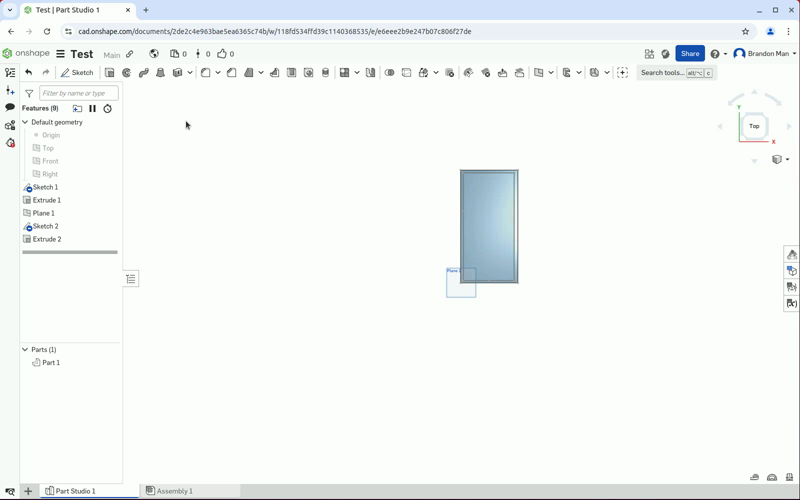
key(shift+h)
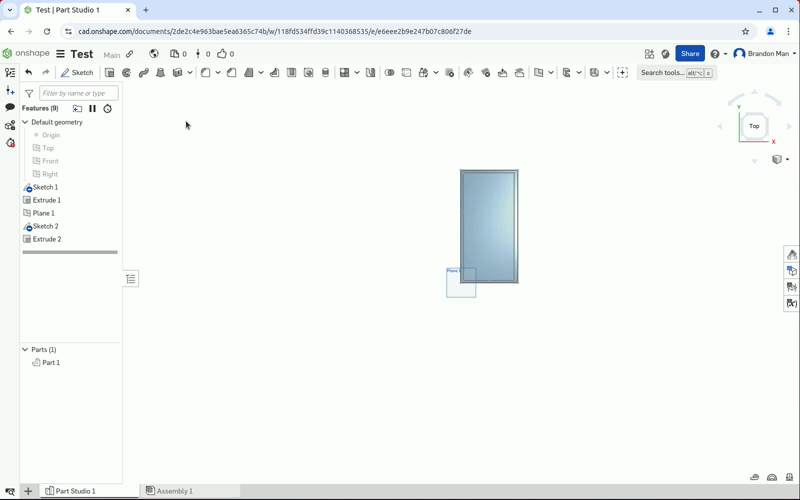
key(shift+7)
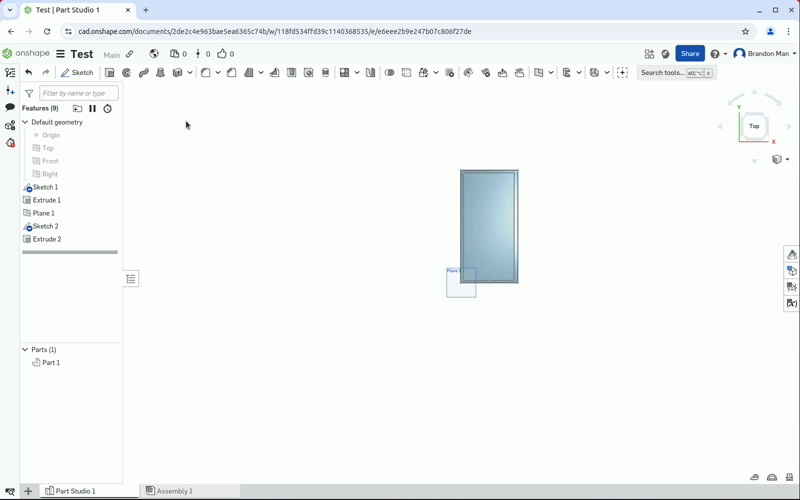
key(up, 3)
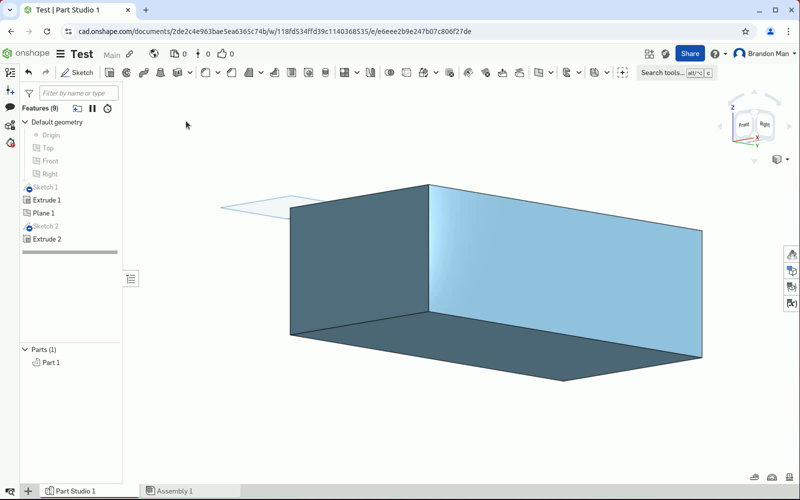
key(left, 3)
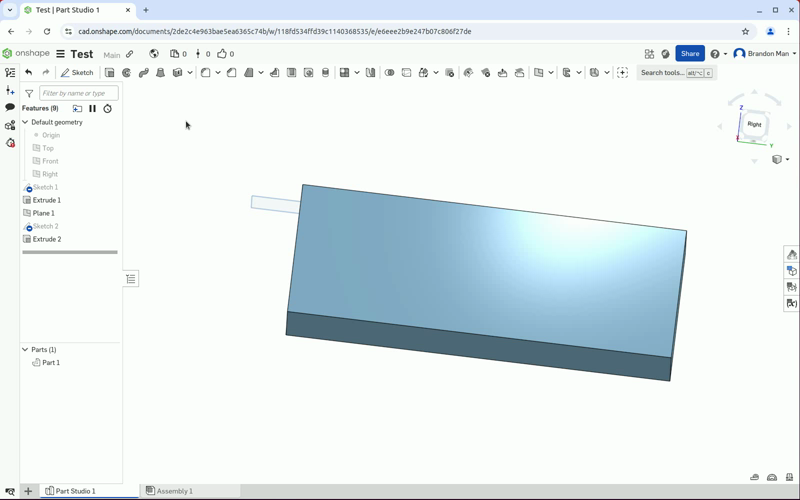
key(right, 3)
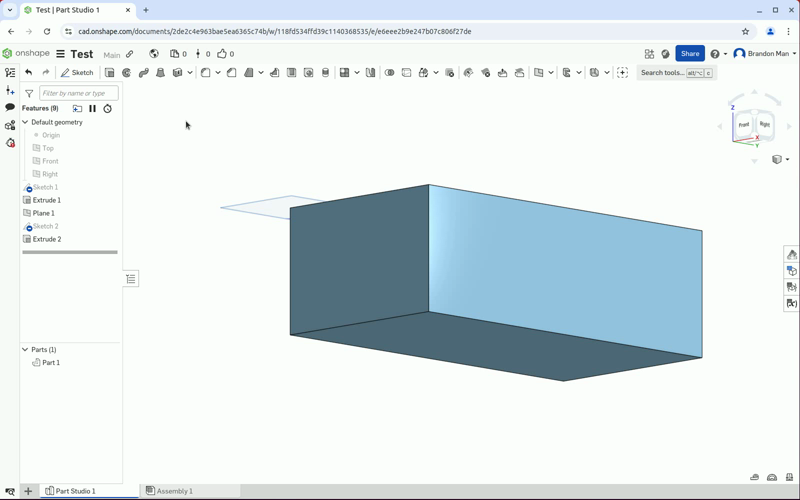
key(down, 3)
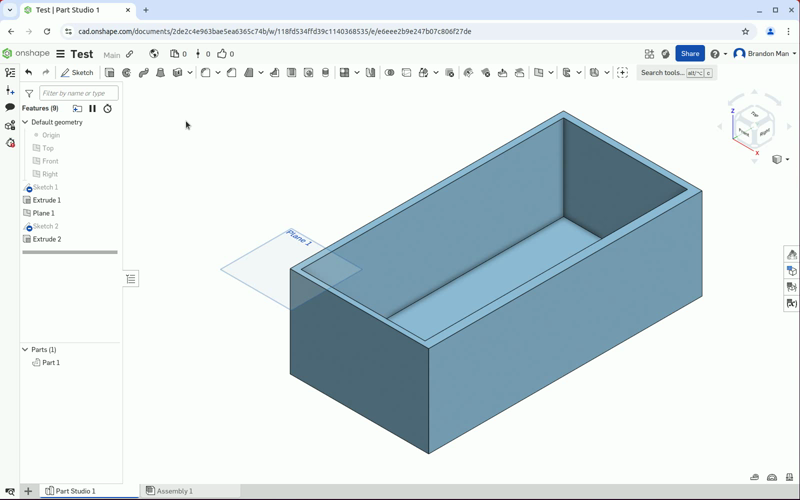
mouse_move(73, 189)
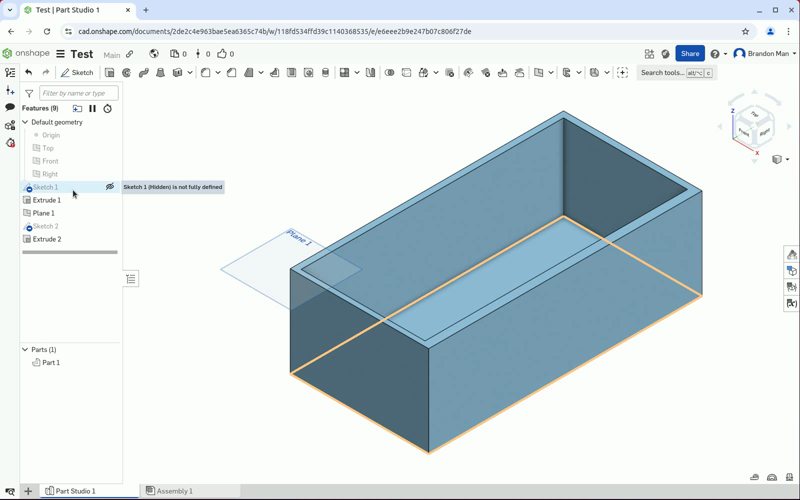
click(73, 189)